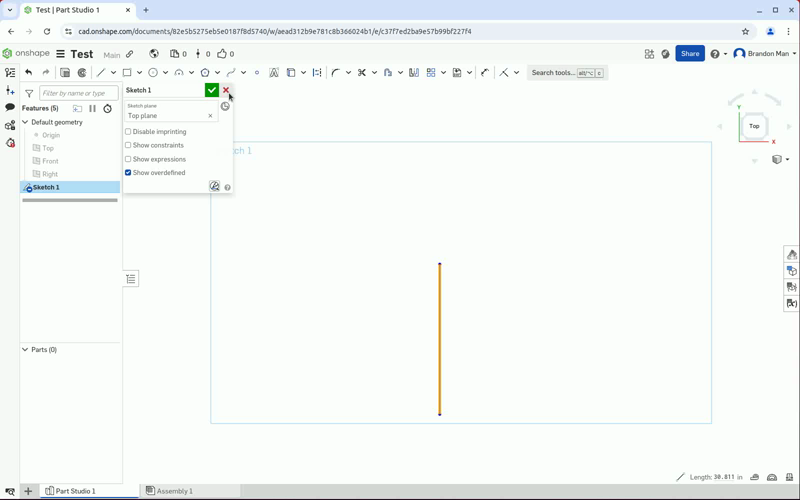
key(shift+h)
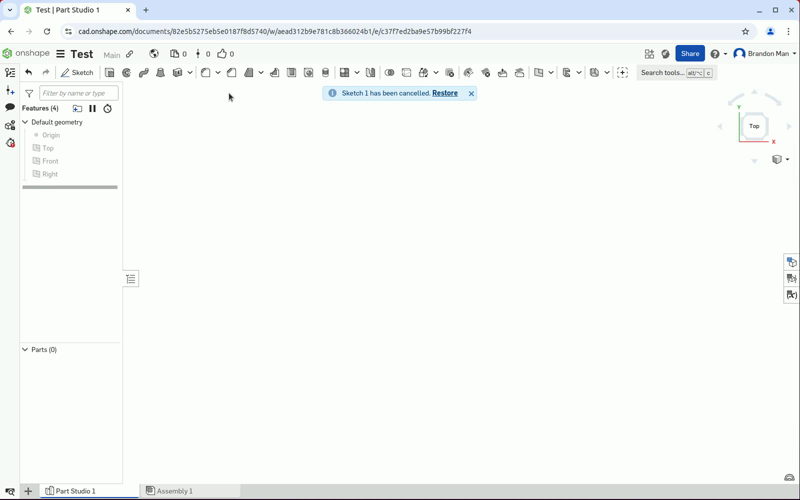
mouse_move(73, 352)
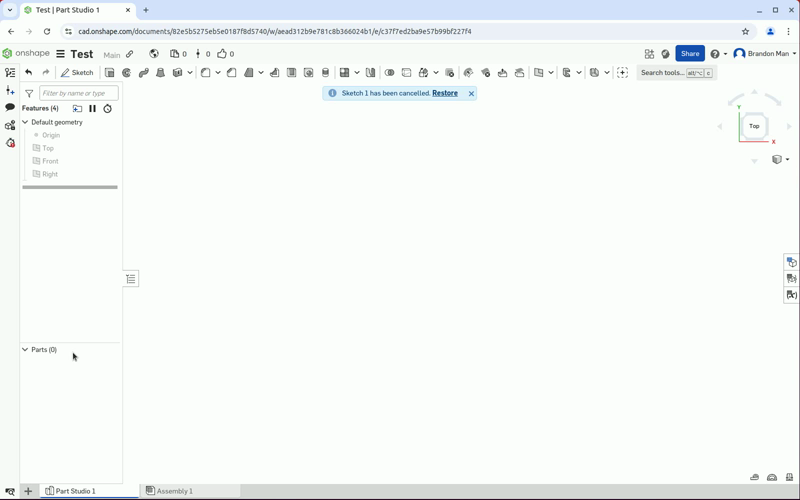
key(y)
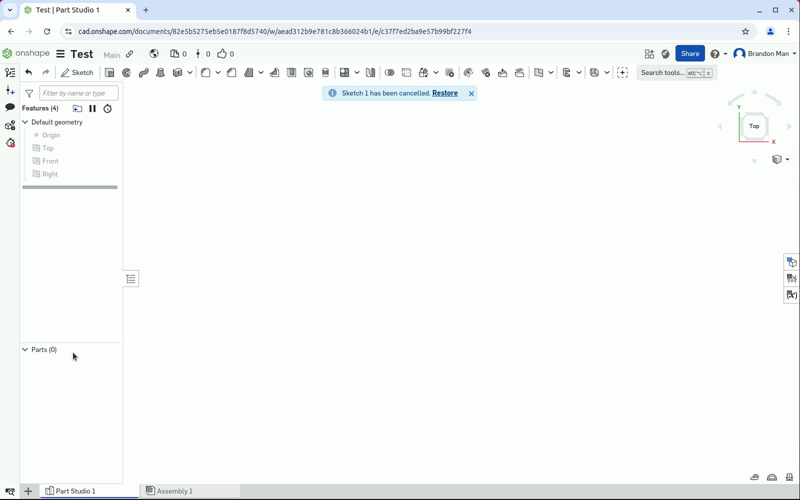
key(shift+p)
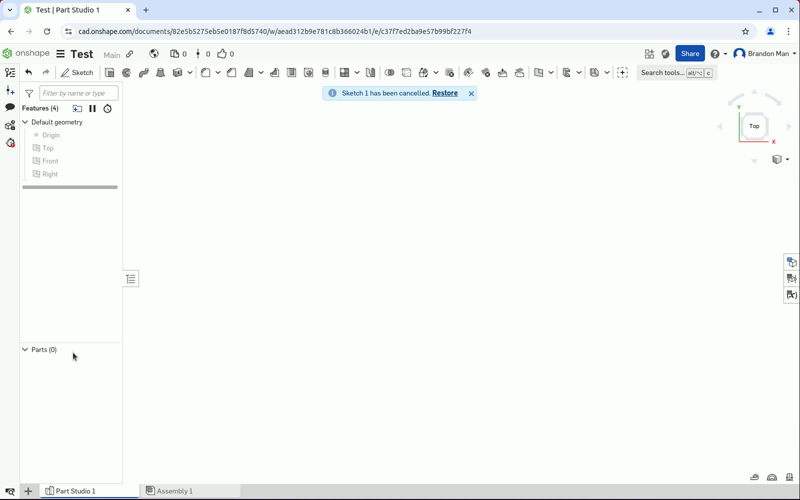
key(space)
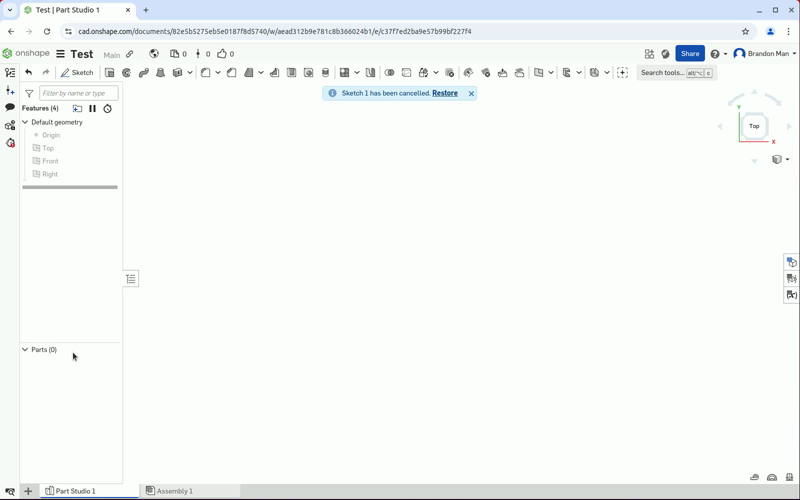
key_down(shift)
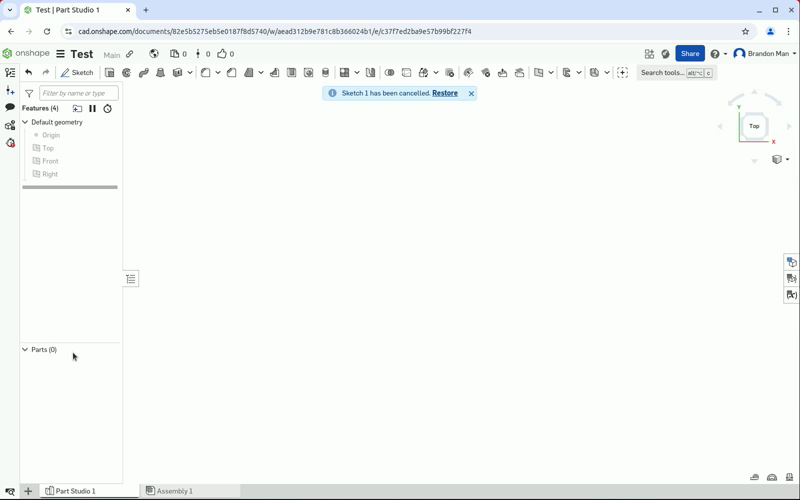
key(up)
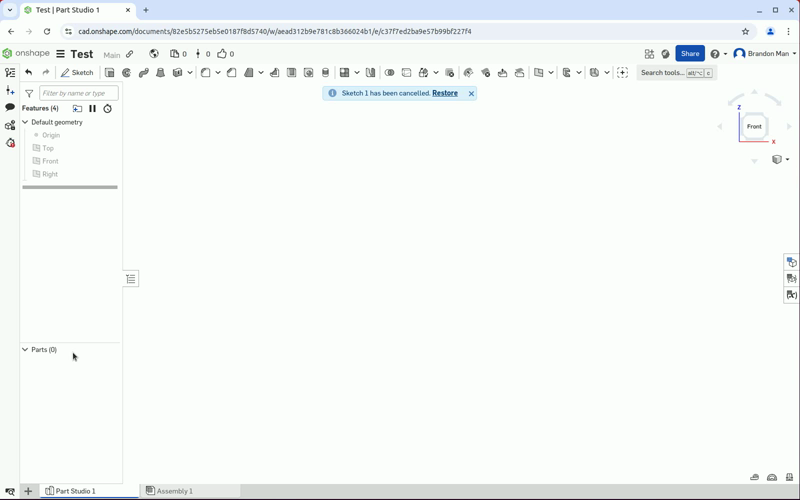
key_up(shift)
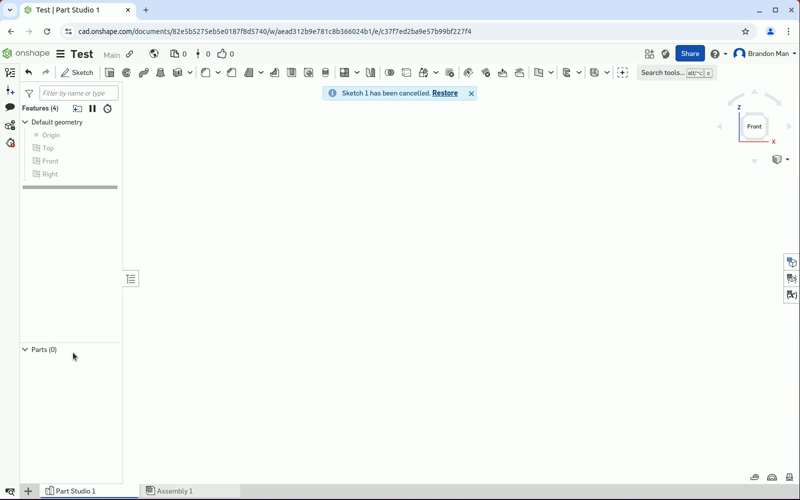
mouse_move(73, 352)
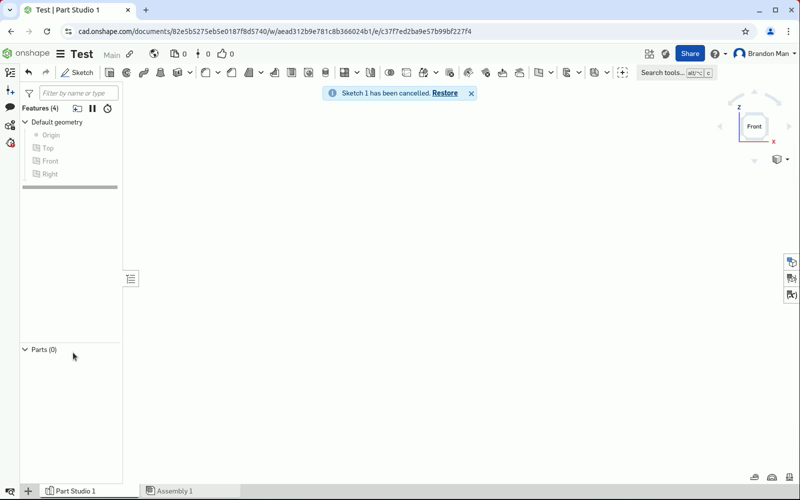
key(shift+y)
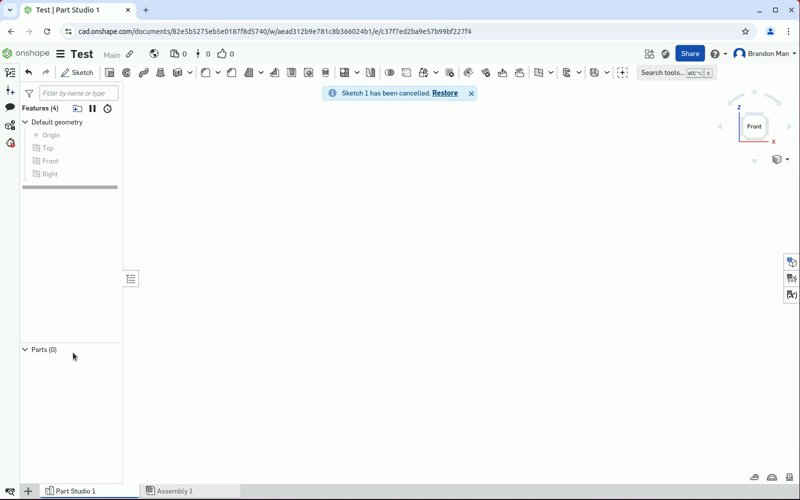
key(shift+s)
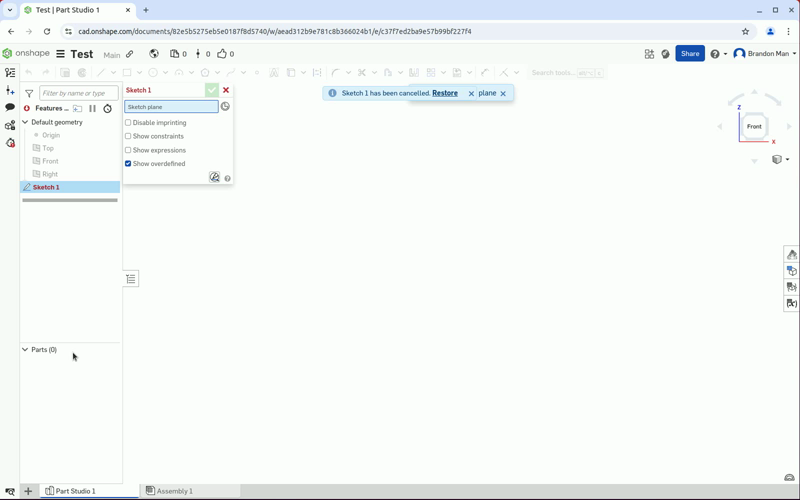
mouse_move(73, 163)
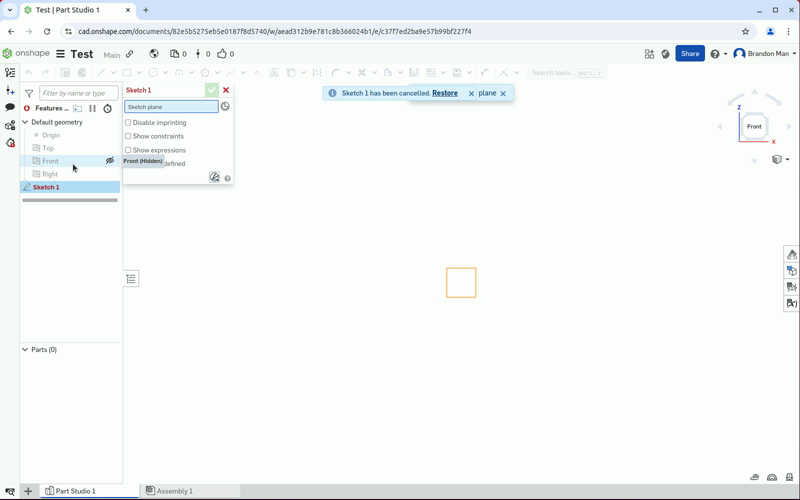
click(73, 163)
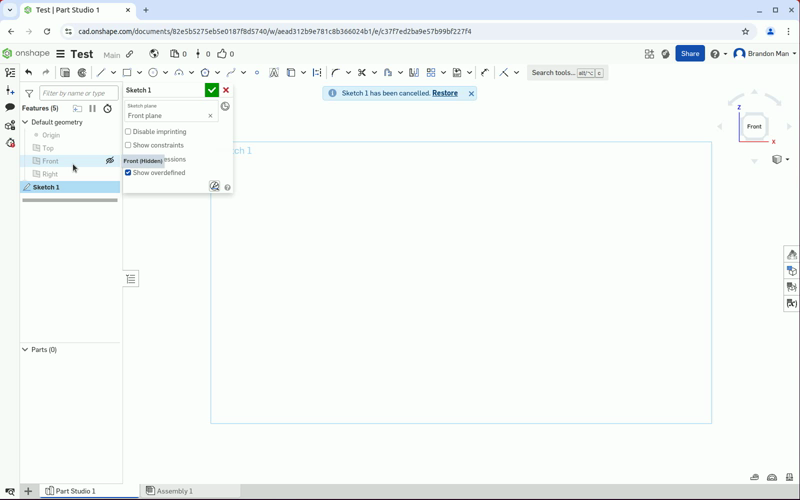
mouse_move(73, 352)
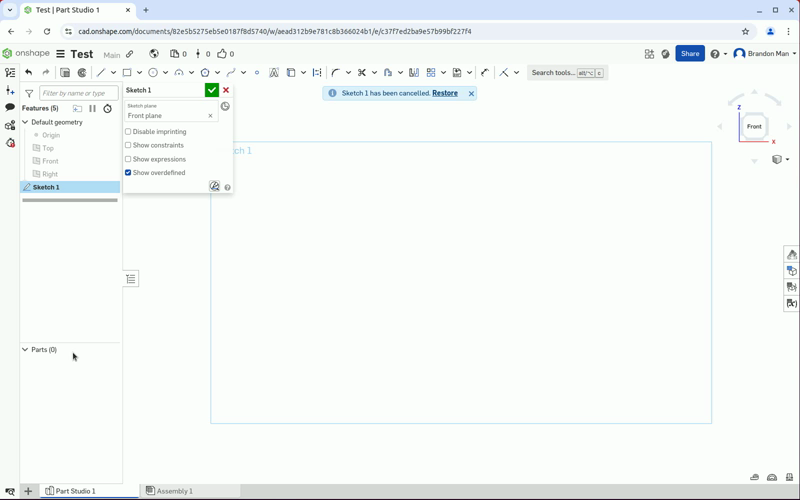
key(y)
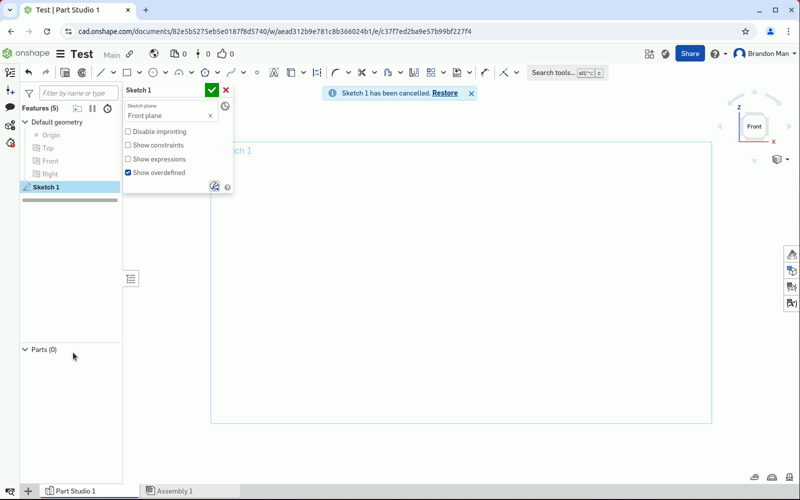
key(l)
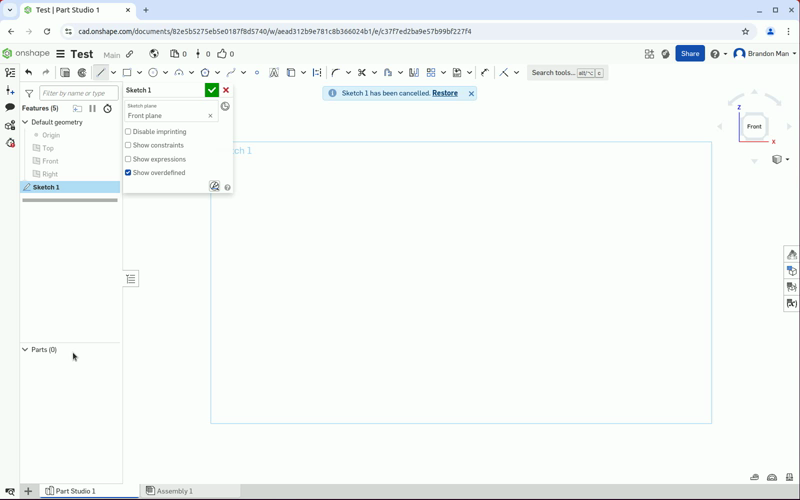
key_down(shift)
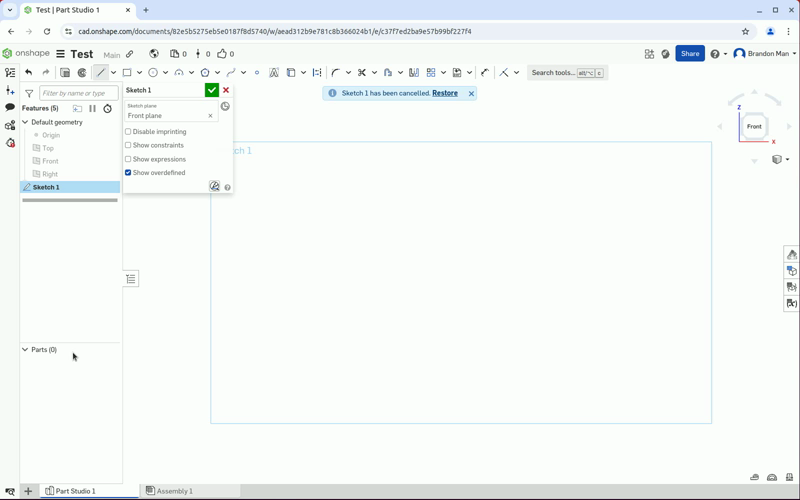
mouse_move(403, 308)
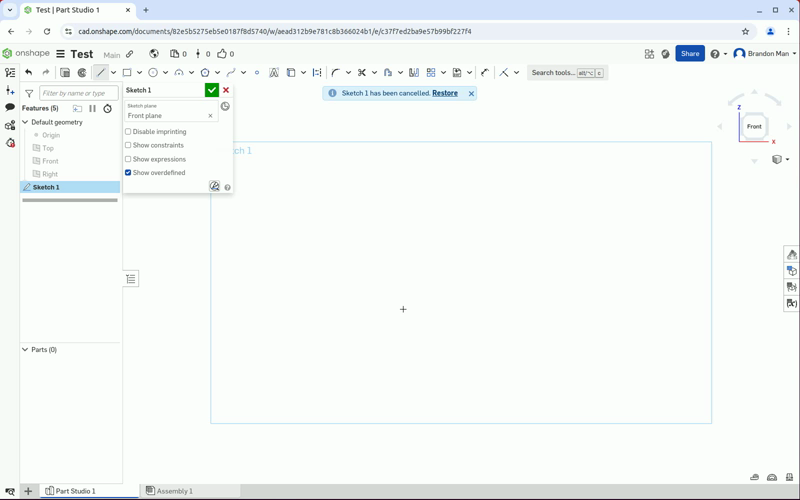
click(403, 308)
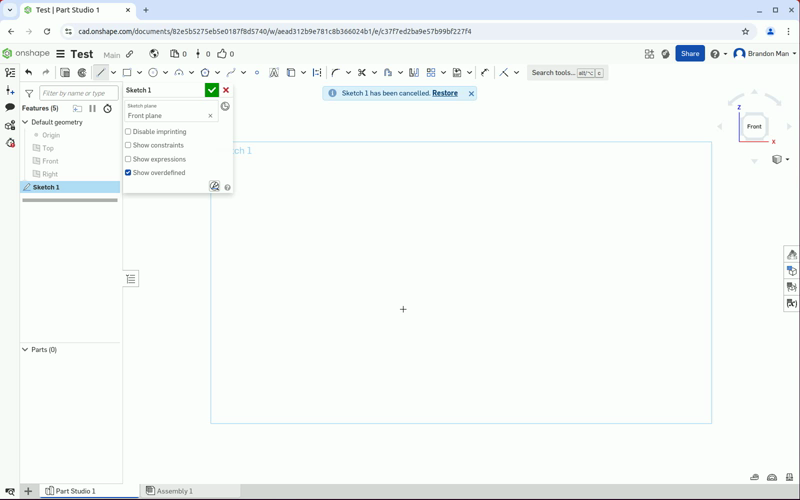
key_up(shift)
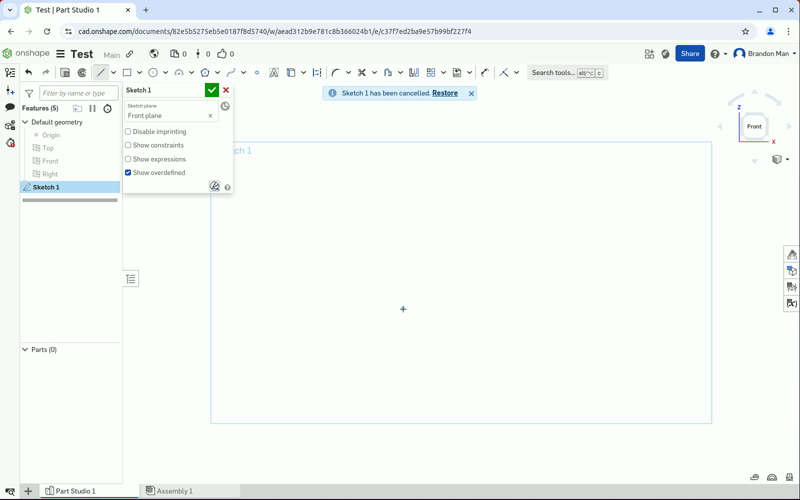
key_down(shift)
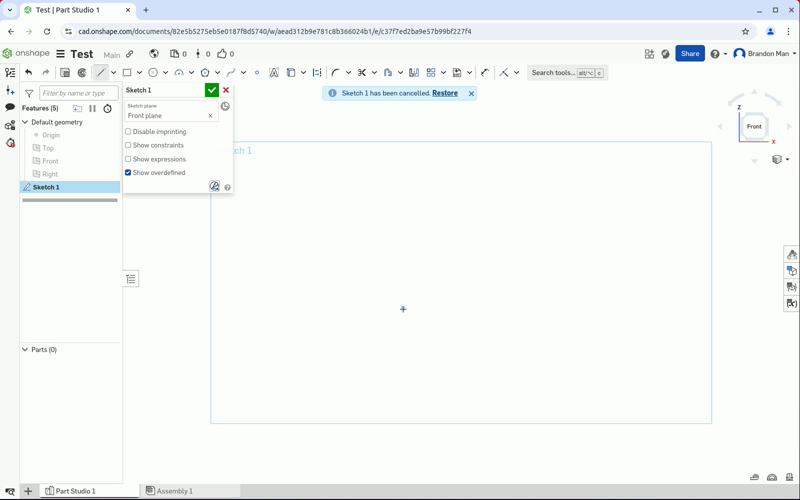
mouse_move(518, 308)
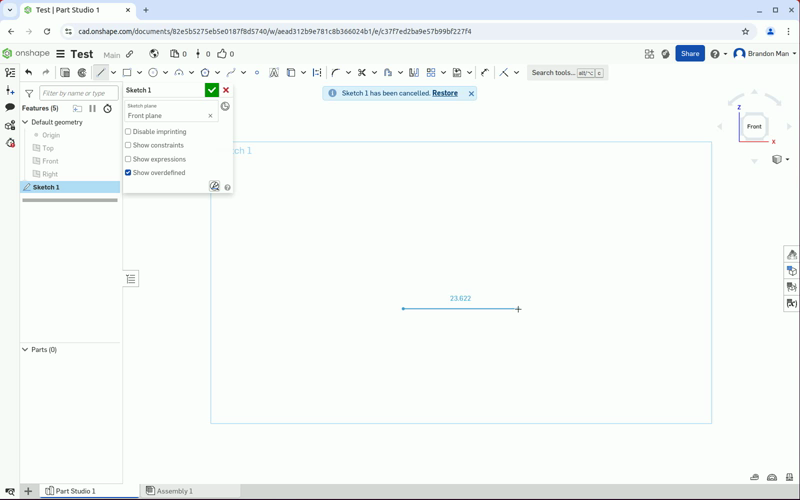
click(518, 308)
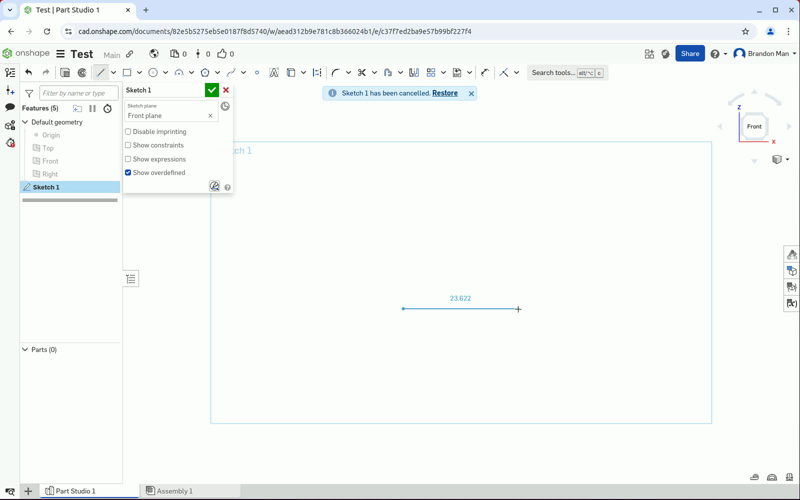
key_up(shift)
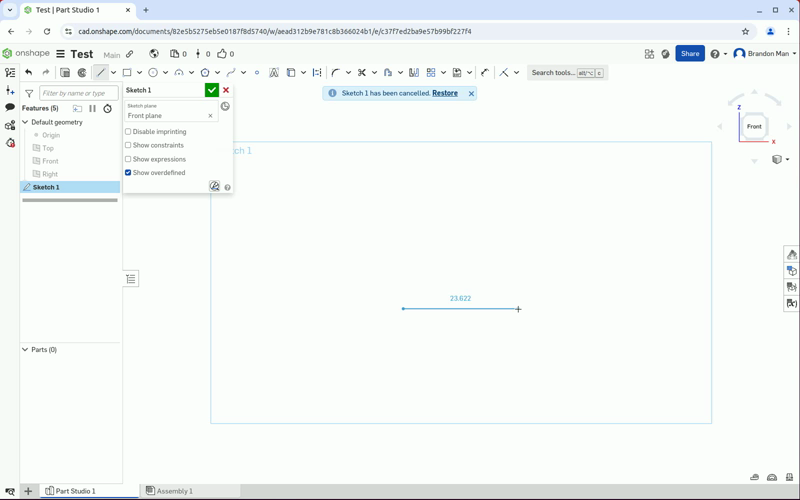
key_down(shift)
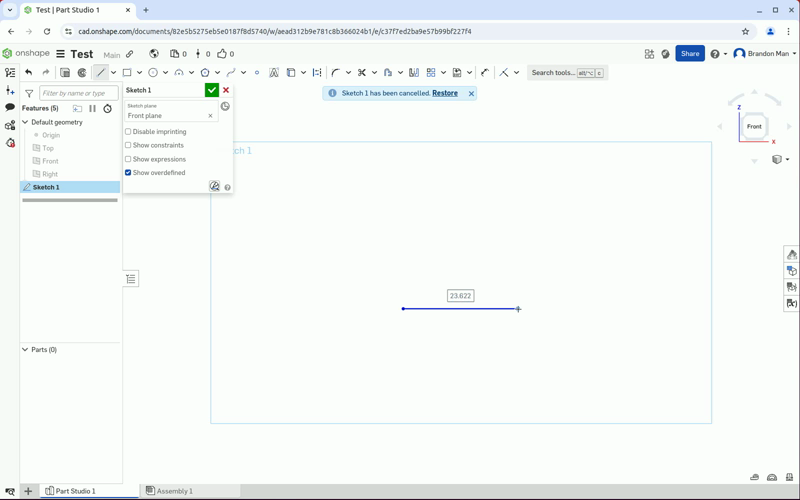
mouse_move(548, 308)
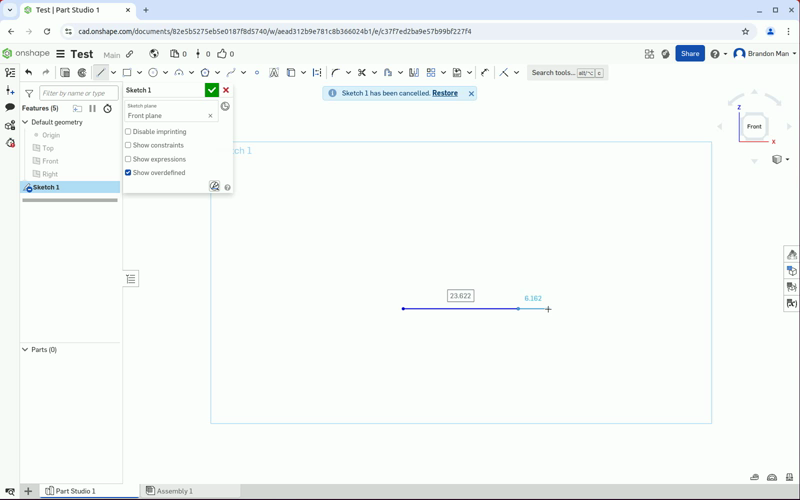
mouse_move(518, 270)
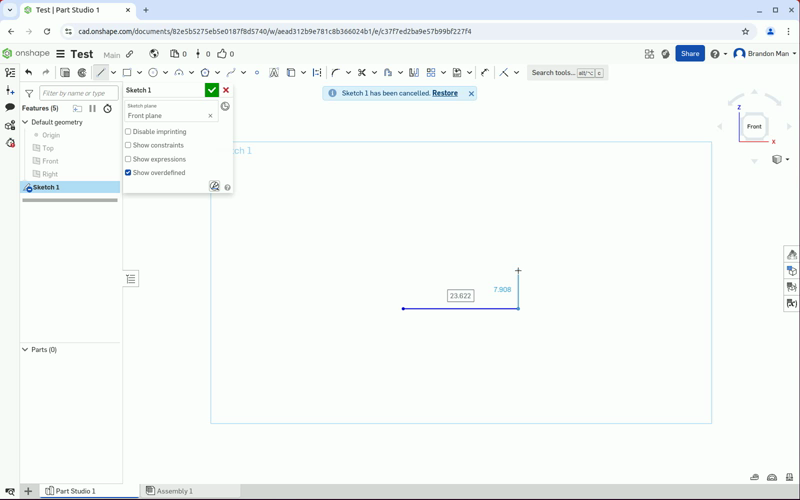
click(518, 270)
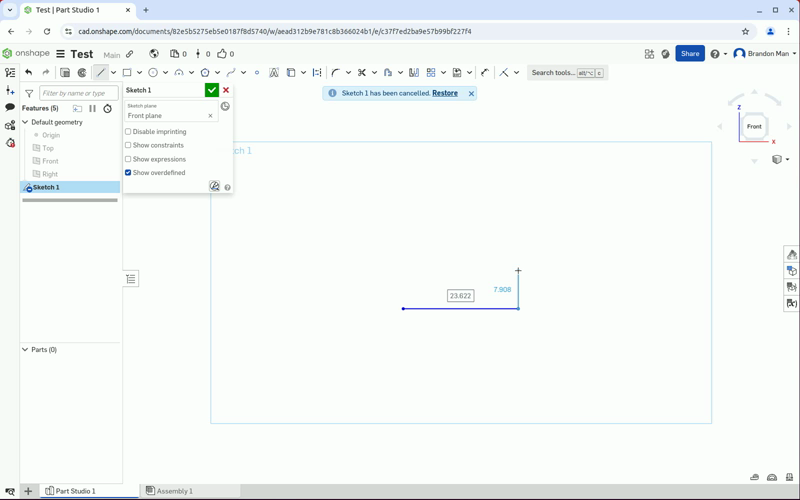
key_up(shift)
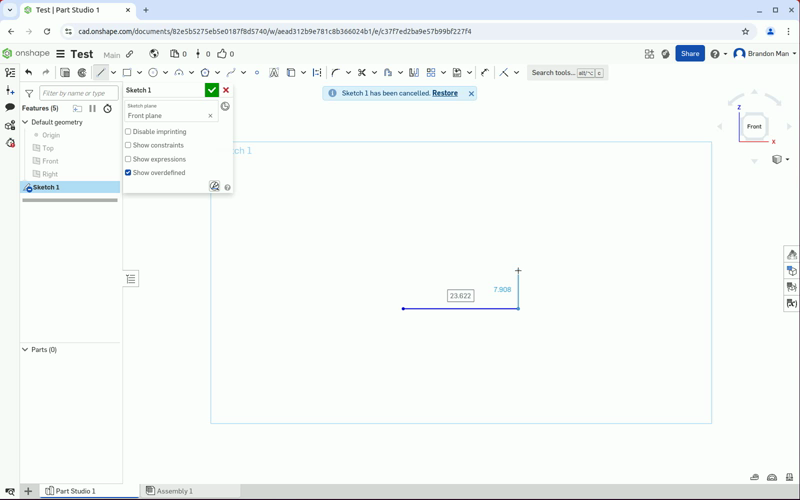
key_down(shift)
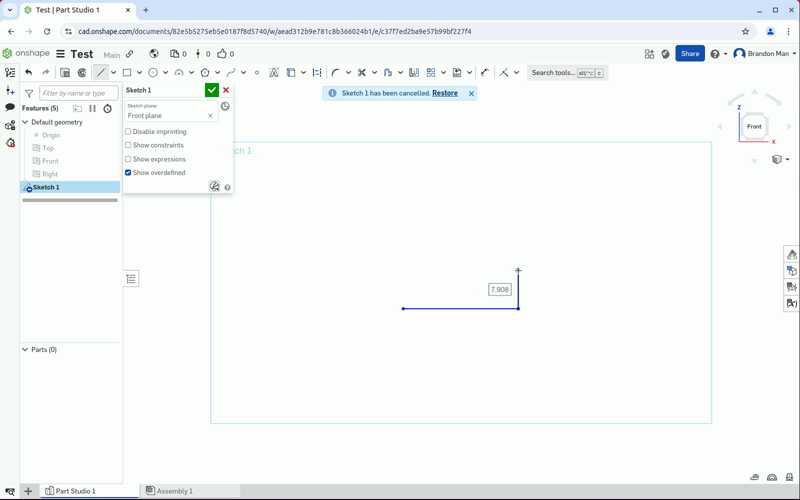
mouse_move(548, 270)
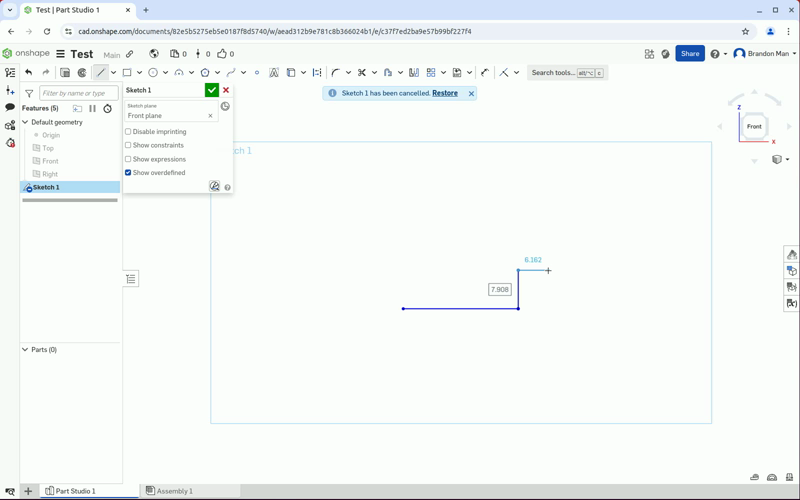
mouse_move(481, 270)
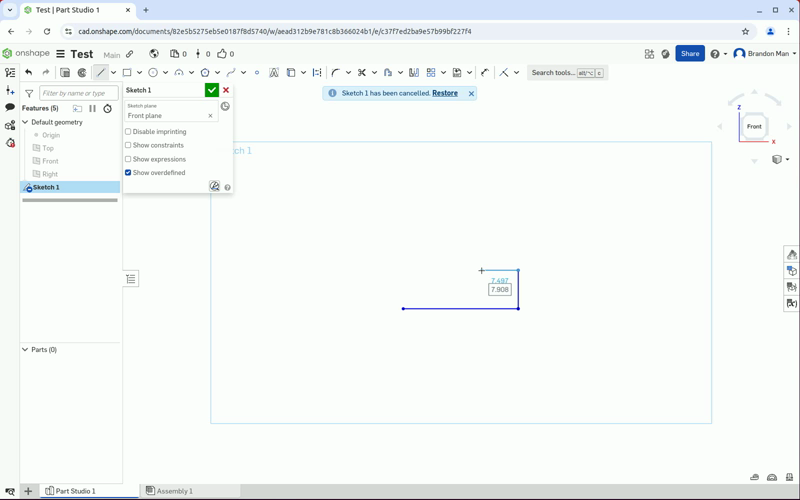
click(481, 270)
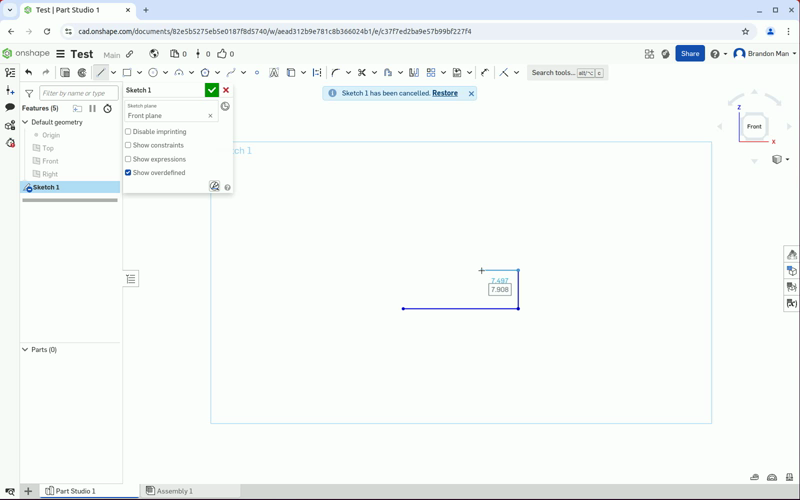
key_up(shift)
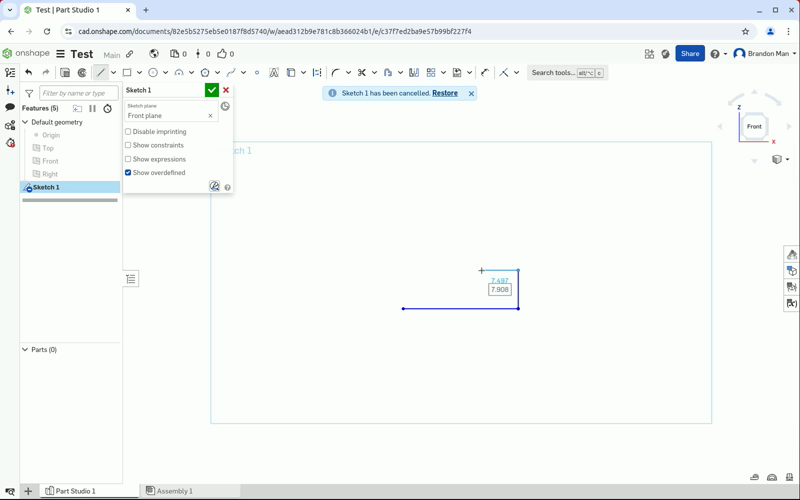
key_down(shift)
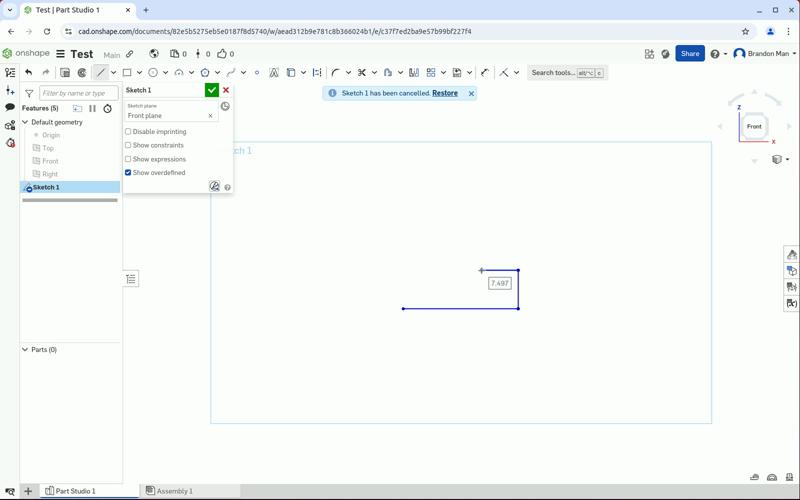
mouse_move(511, 270)
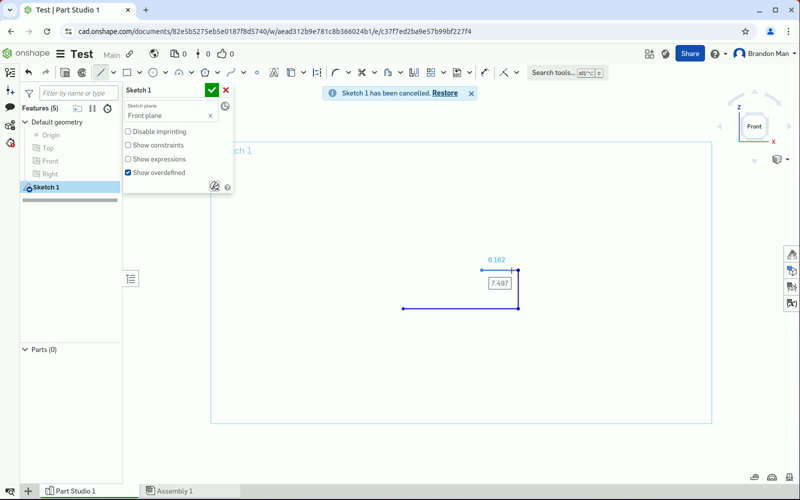
mouse_move(481, 294)
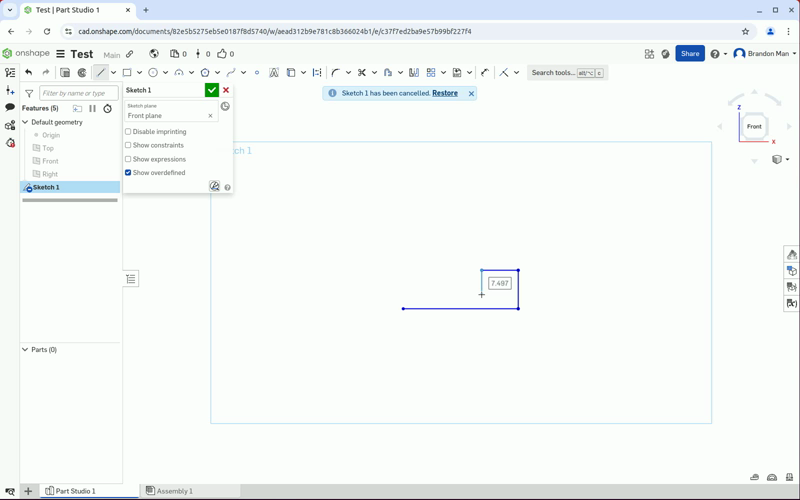
click(481, 294)
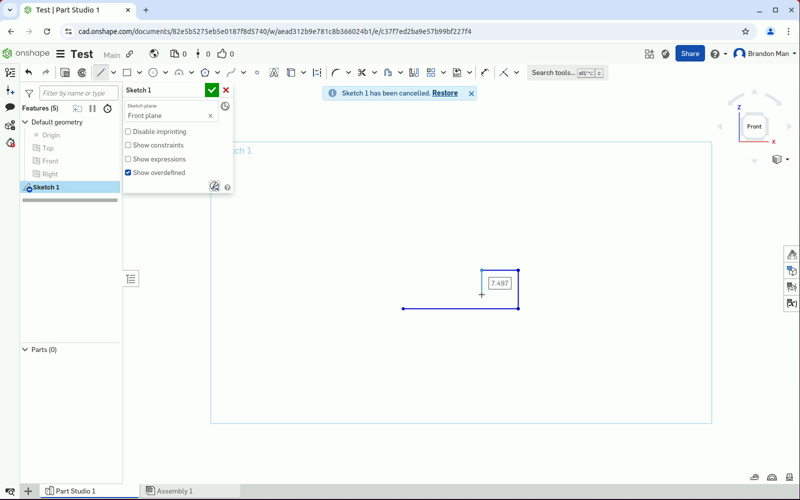
key_up(shift)
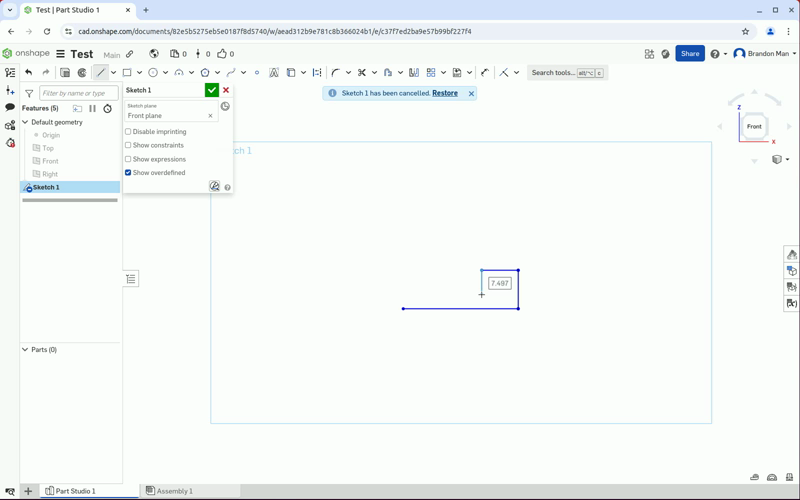
key_down(shift)
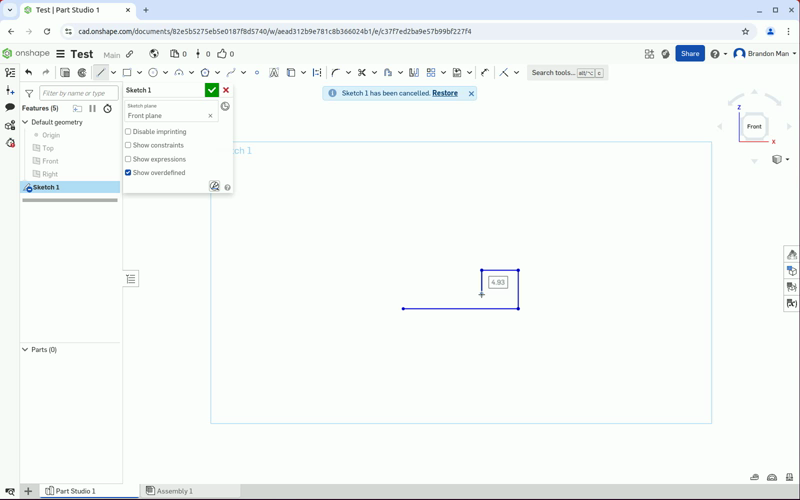
mouse_move(511, 294)
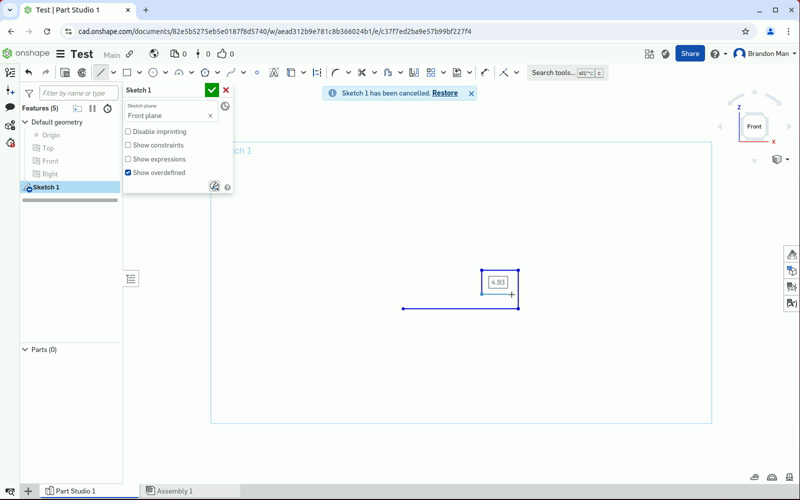
mouse_move(437, 294)
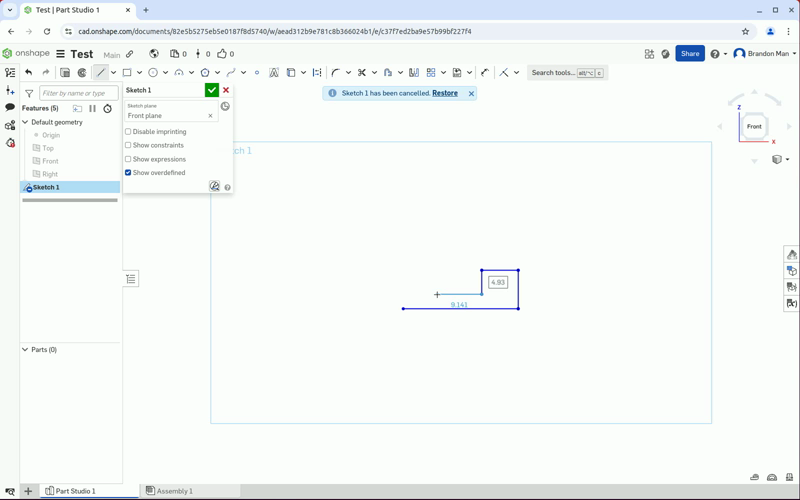
click(437, 294)
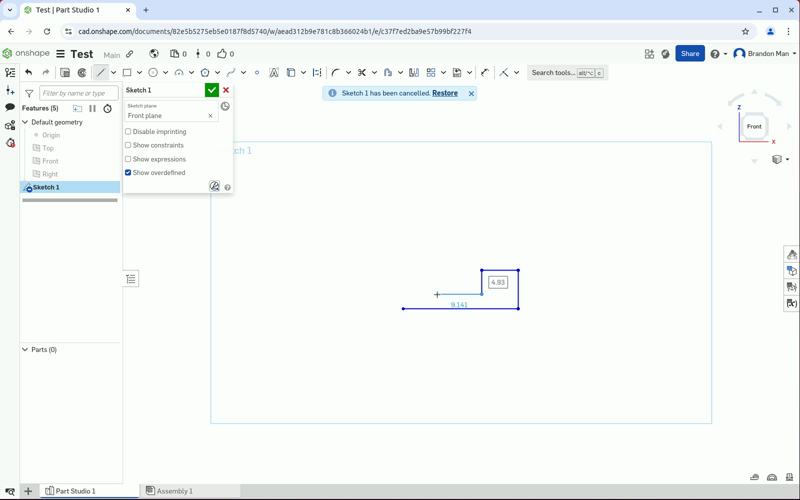
key_up(shift)
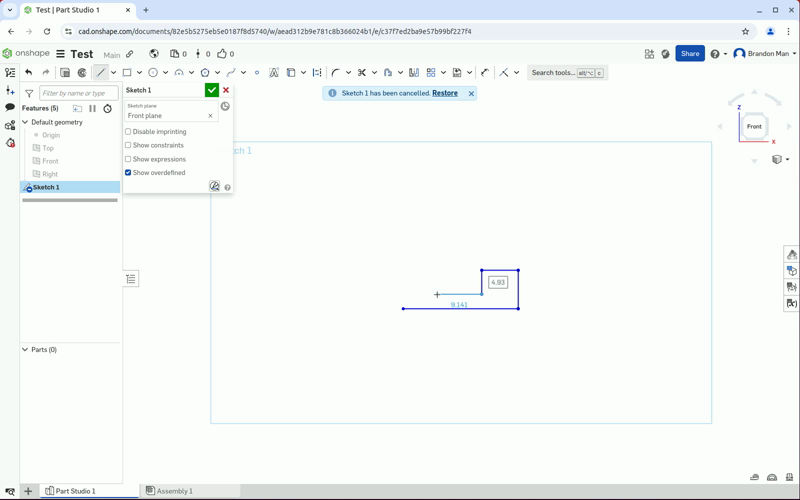
key_down(shift)
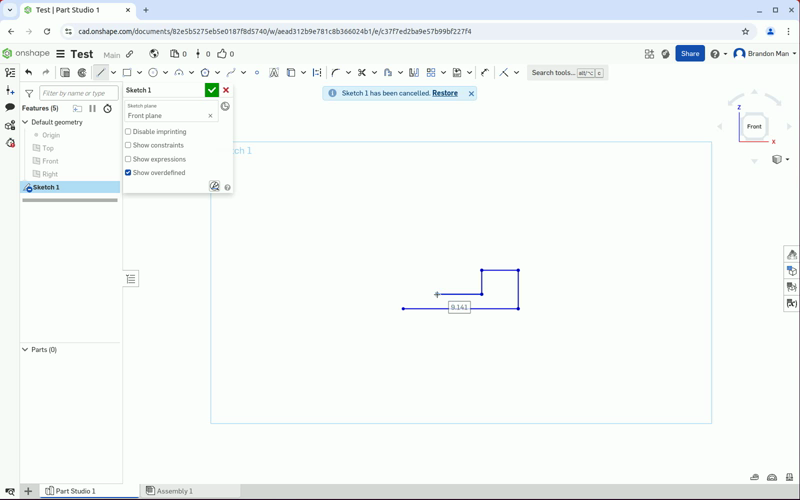
mouse_move(467, 294)
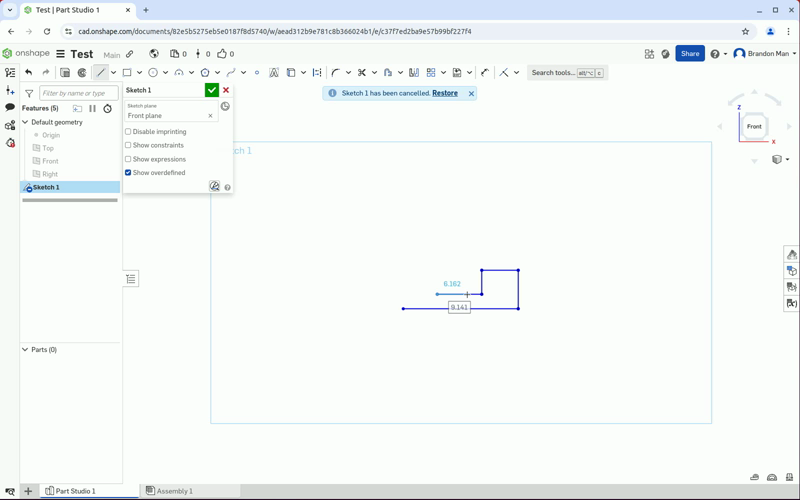
mouse_move(437, 270)
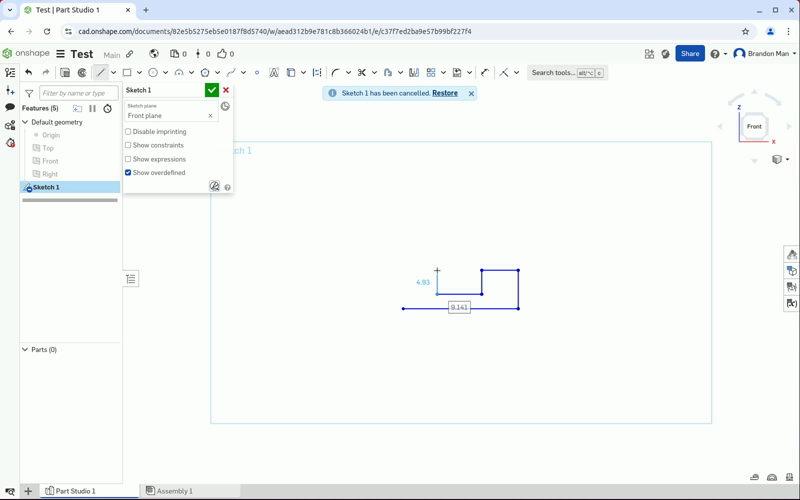
click(437, 270)
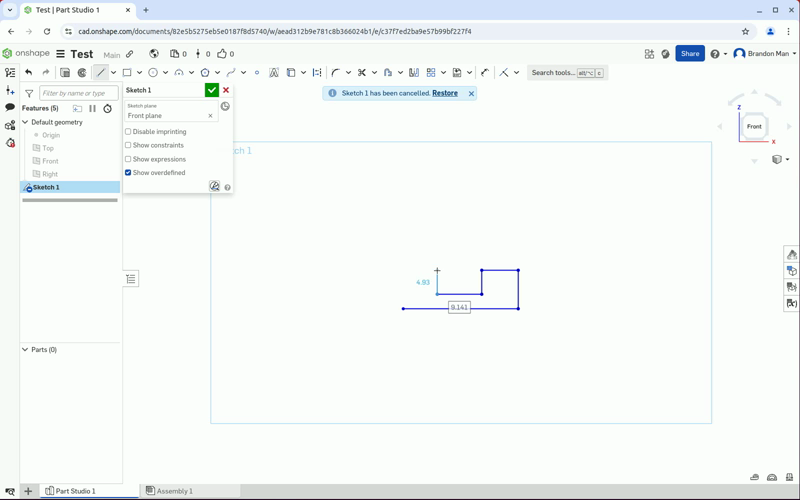
key_up(shift)
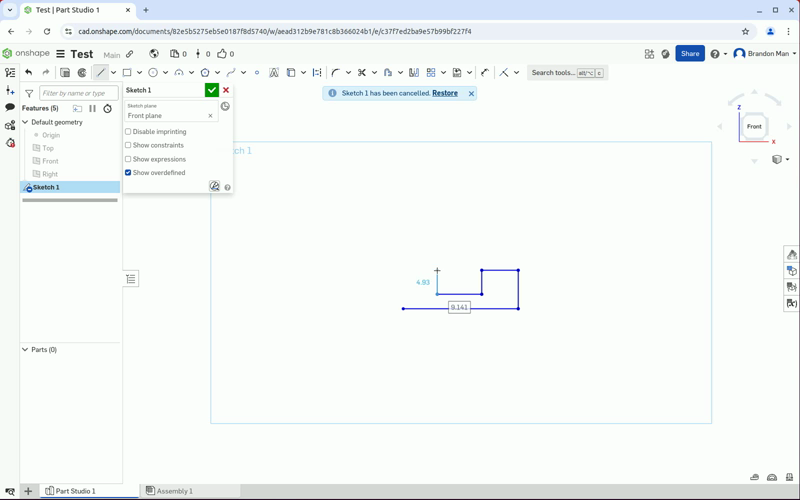
key_down(shift)
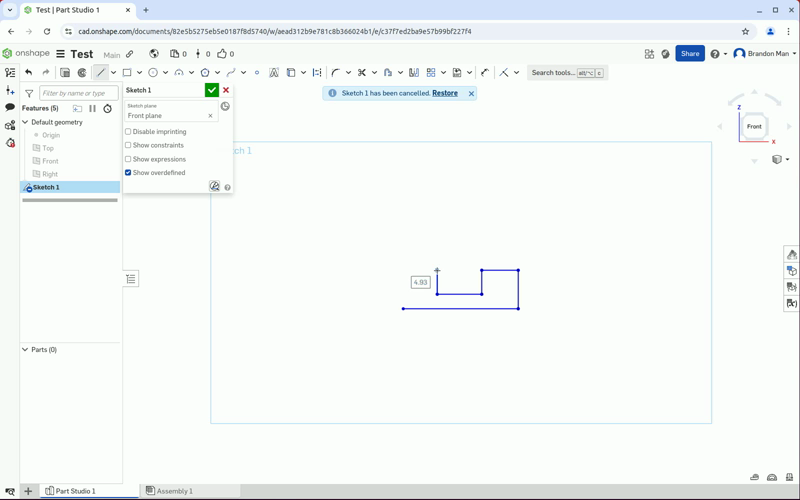
mouse_move(467, 270)
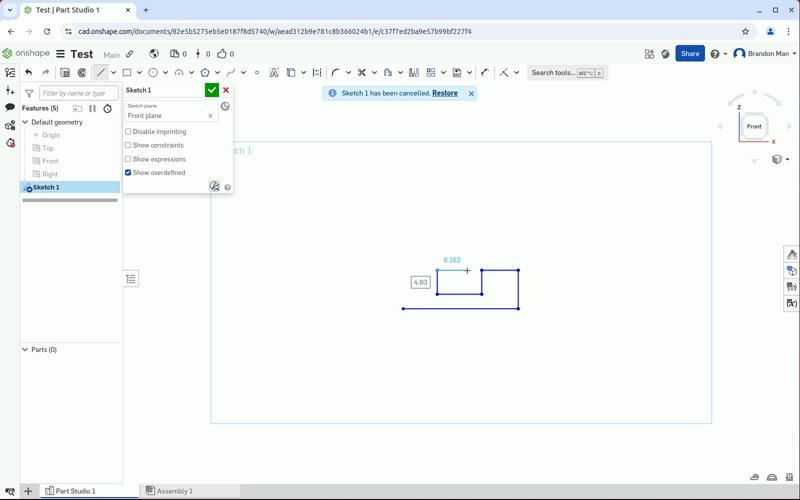
mouse_move(403, 270)
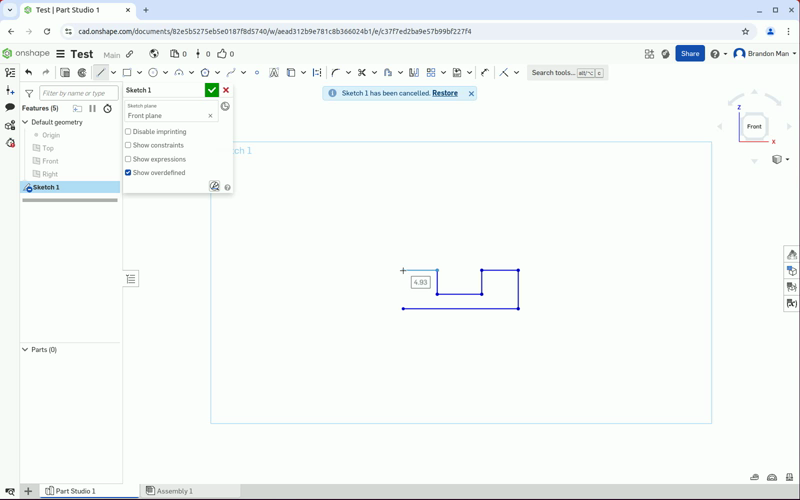
click(403, 270)
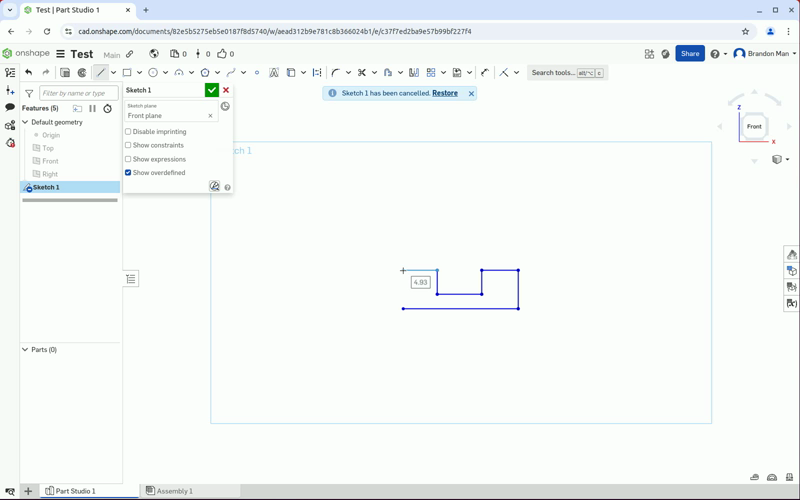
key_up(shift)
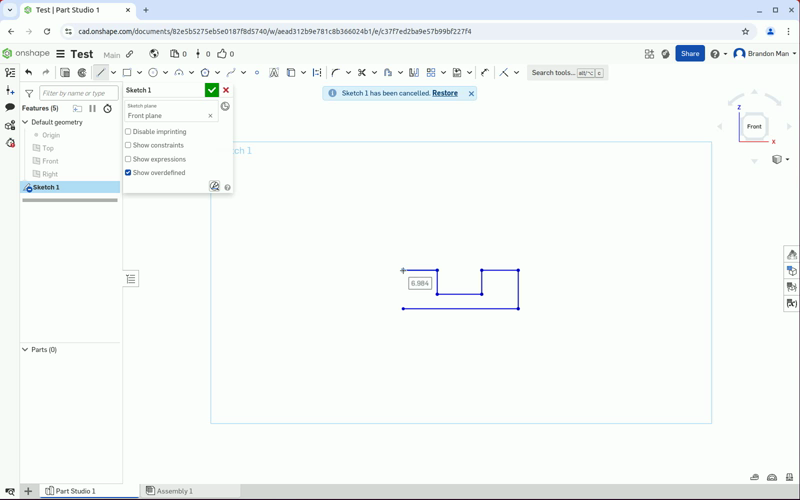
mouse_move(433, 270)
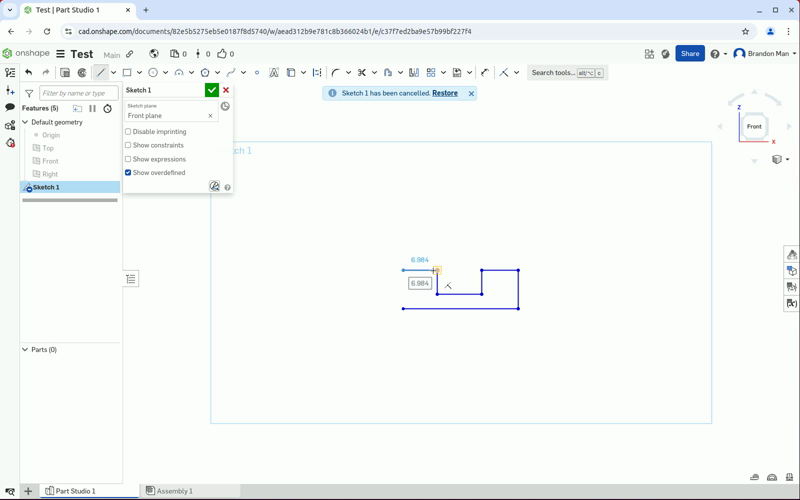
key_down(shift)
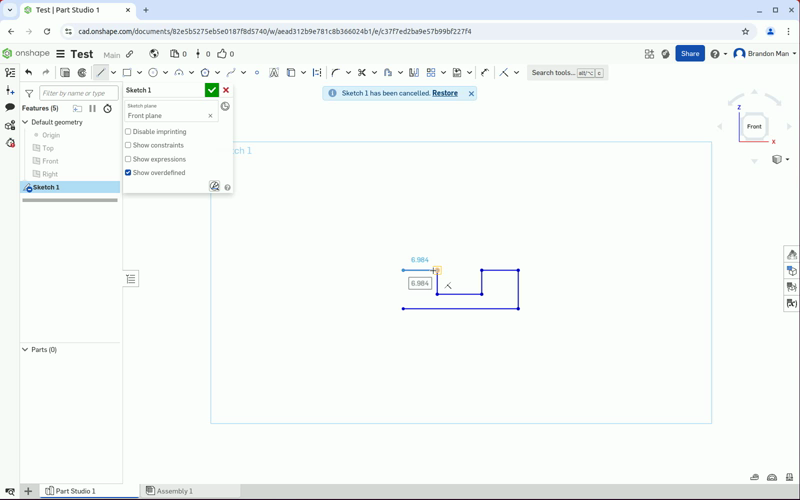
mouse_move(403, 308)
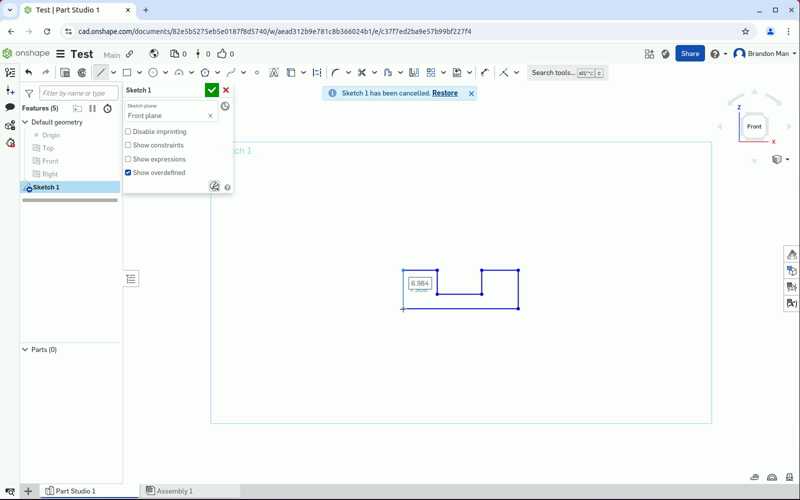
key_up(shift)
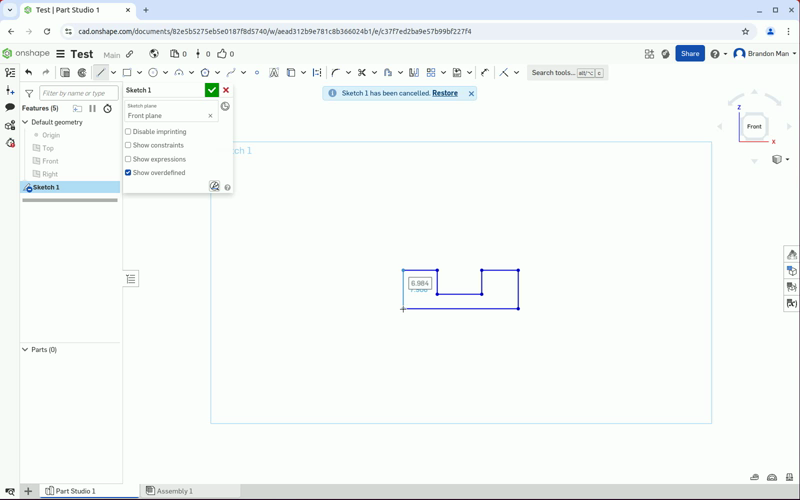
click(403, 308)
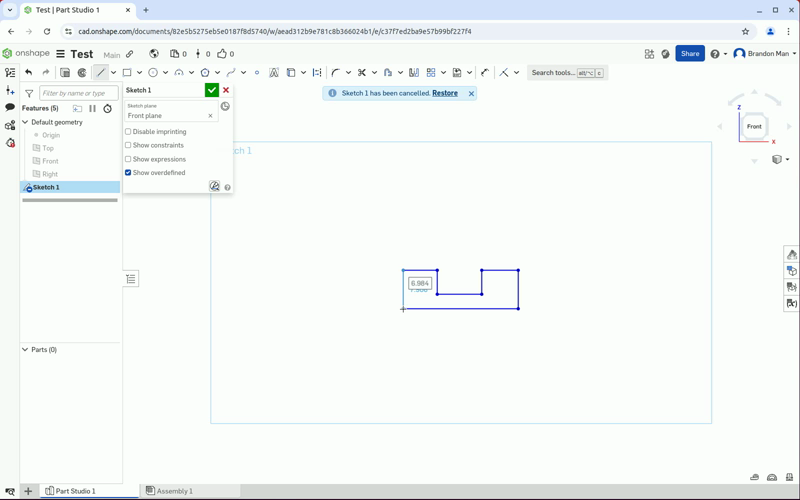
key(esc)
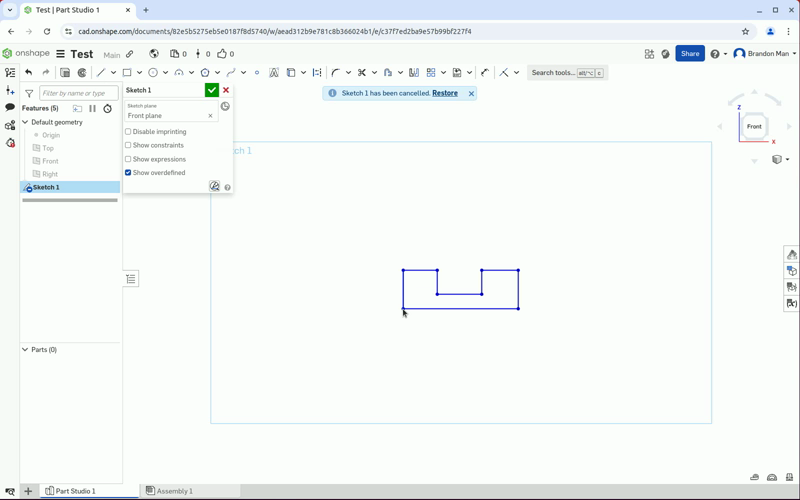
mouse_move(509, 281)
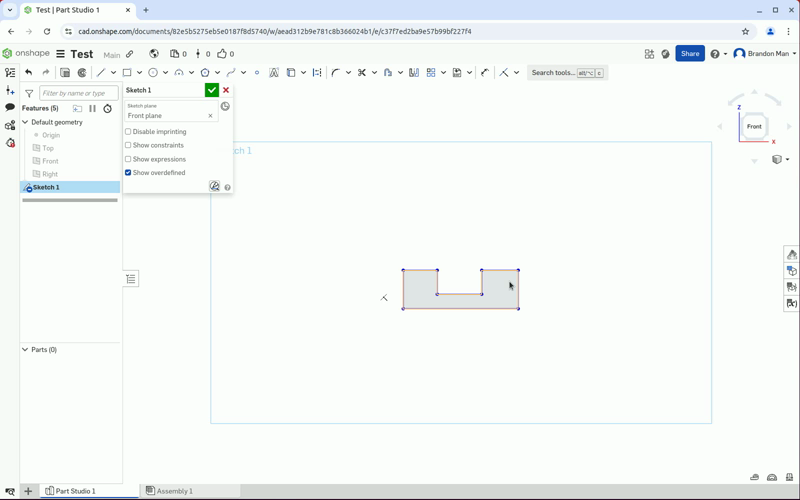
click(509, 281)
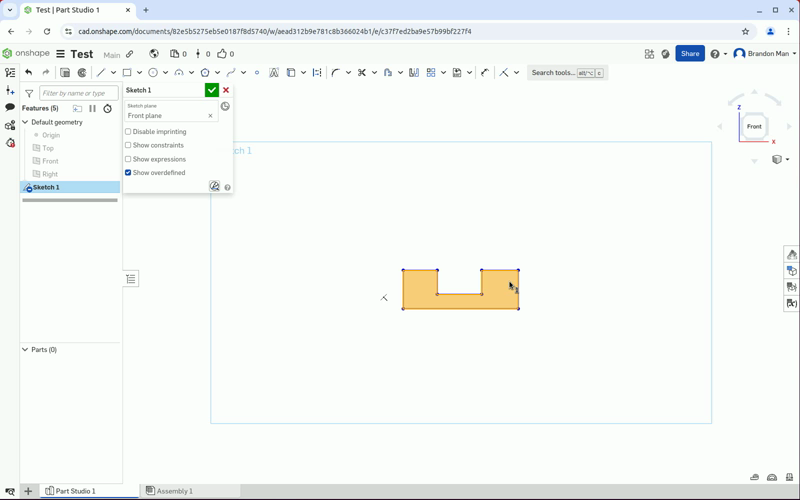
mouse_move(73, 352)
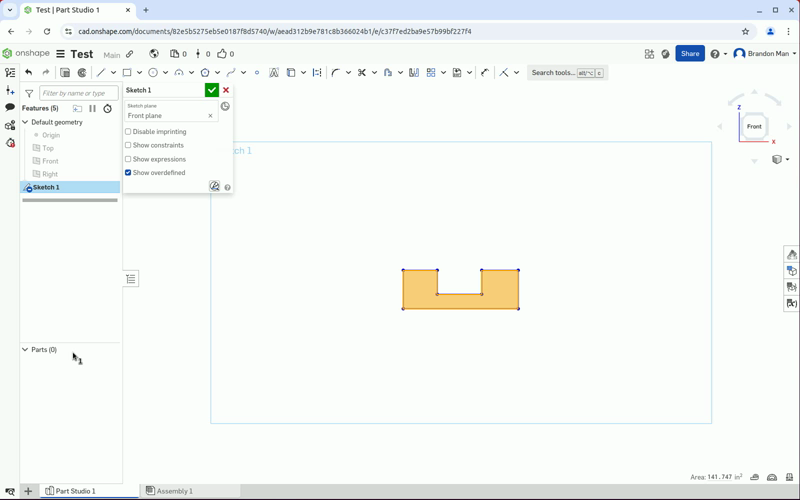
key(shift+y)
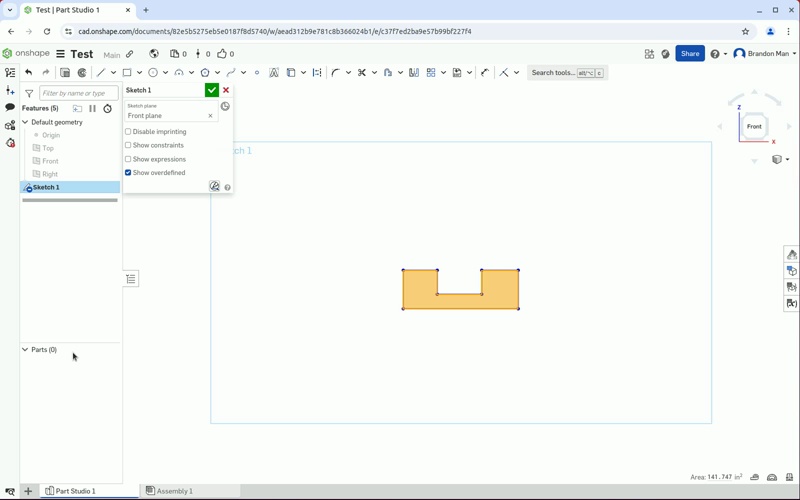
key(shift+e)
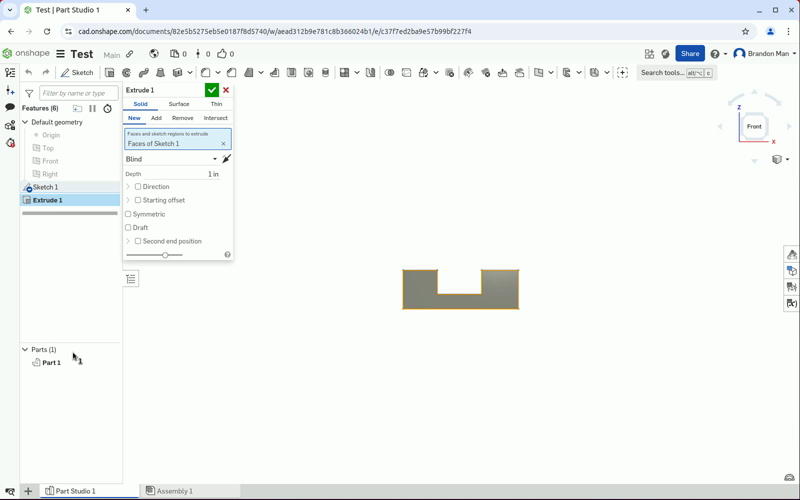
mouse_move(143, 106)
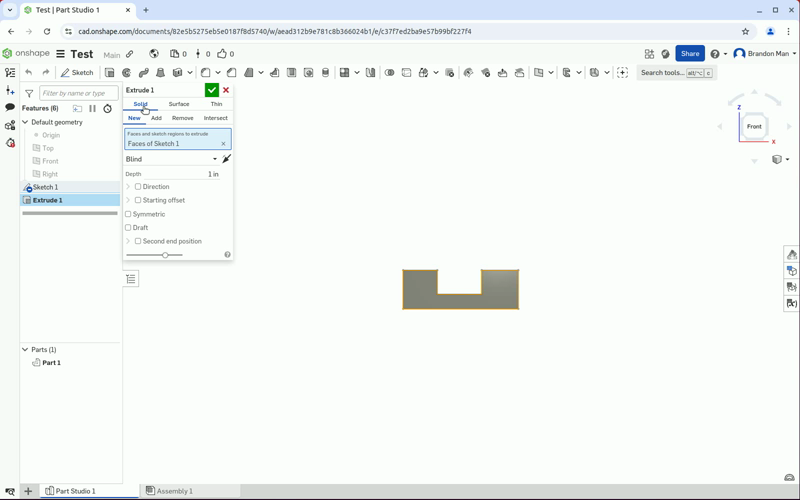
click(143, 106)
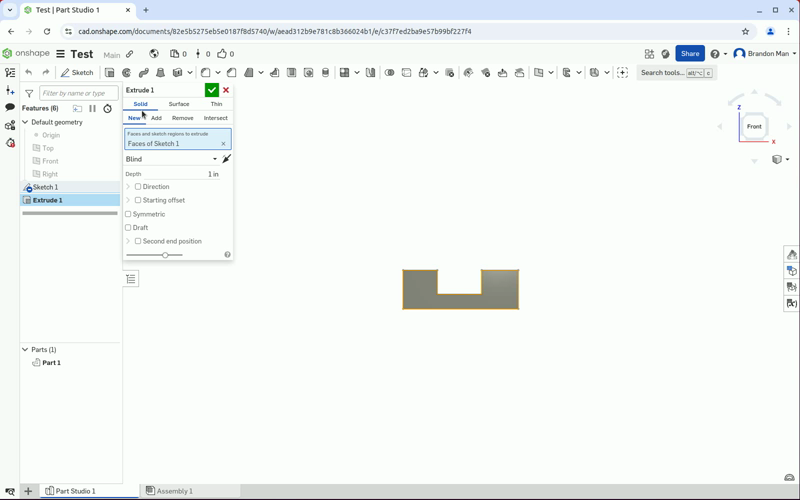
mouse_move(137, 120)
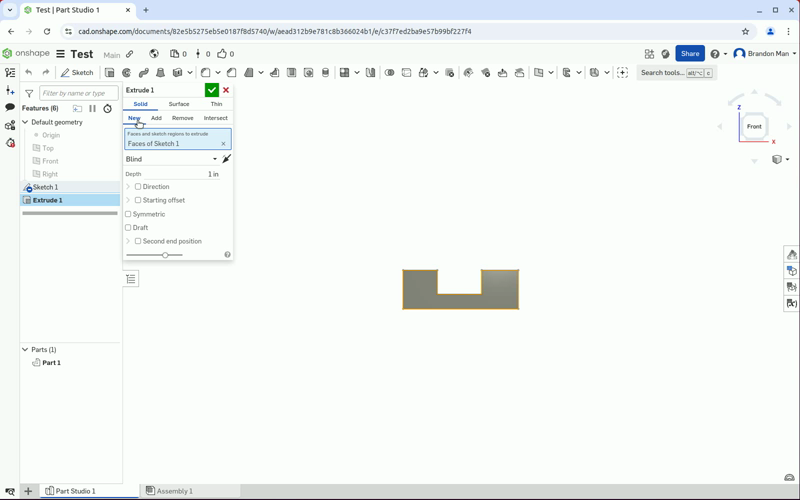
click(137, 120)
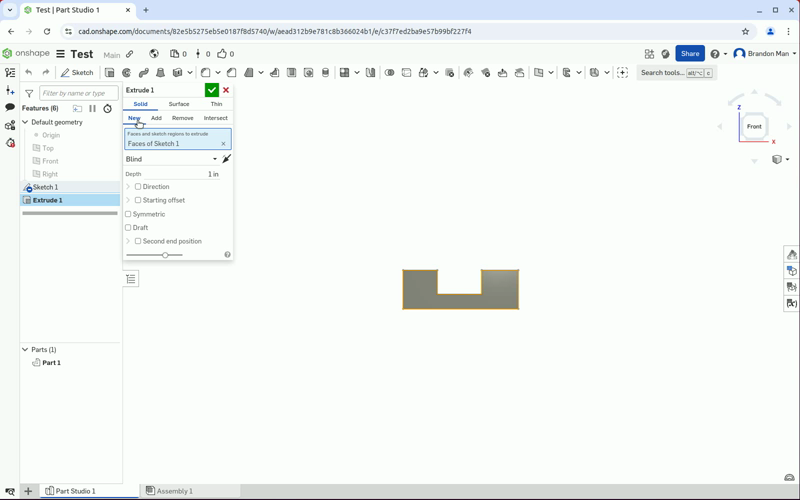
key(tab, 4)
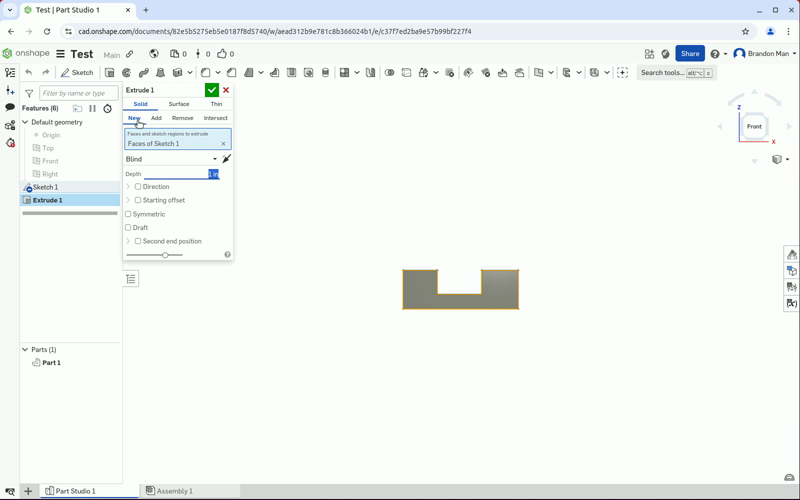
text(12.517)
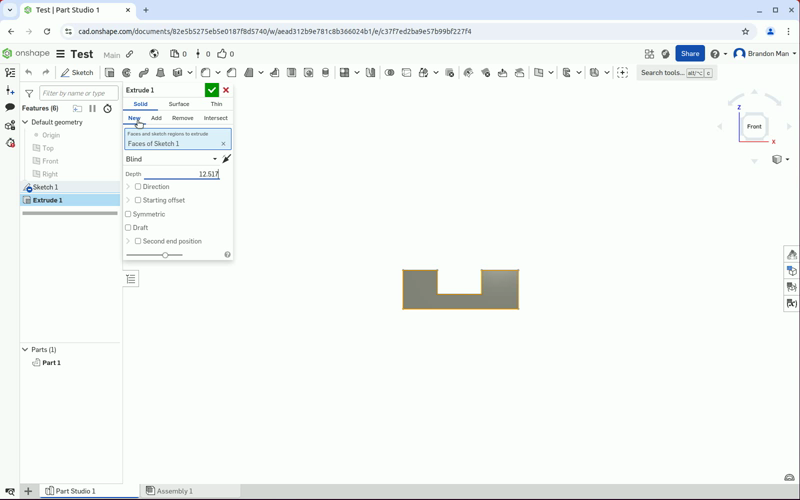
key(enter)
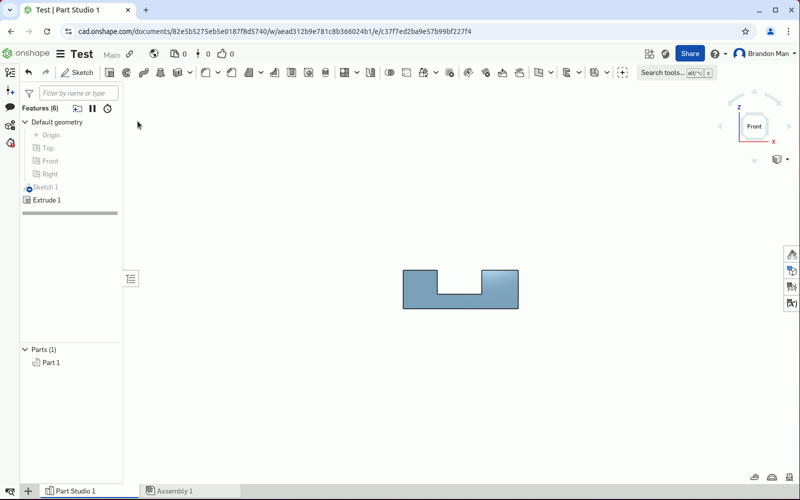
key(shift+h)
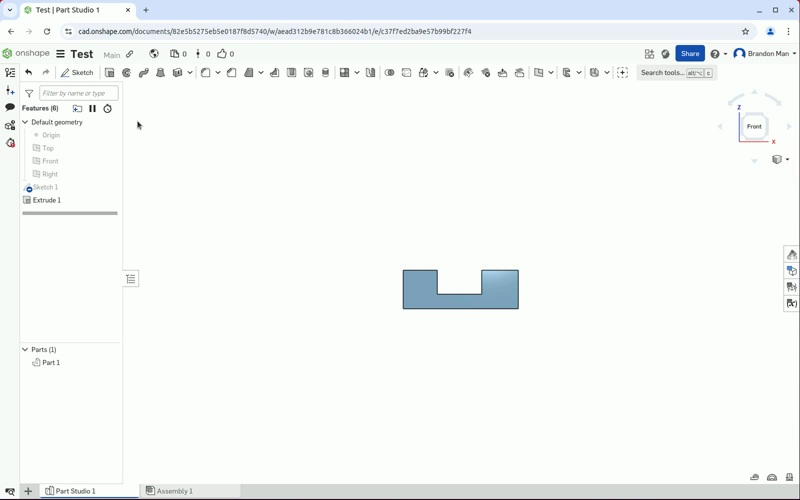
key(shift+h)
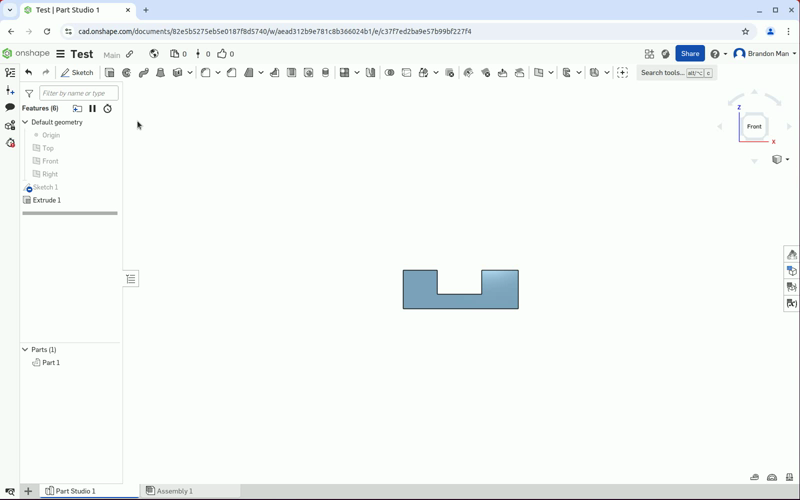
mouse_move(73, 189)
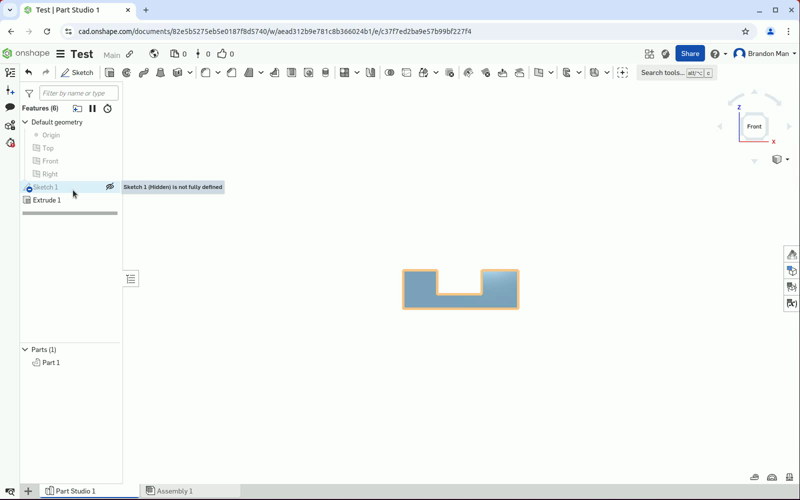
click(73, 189)
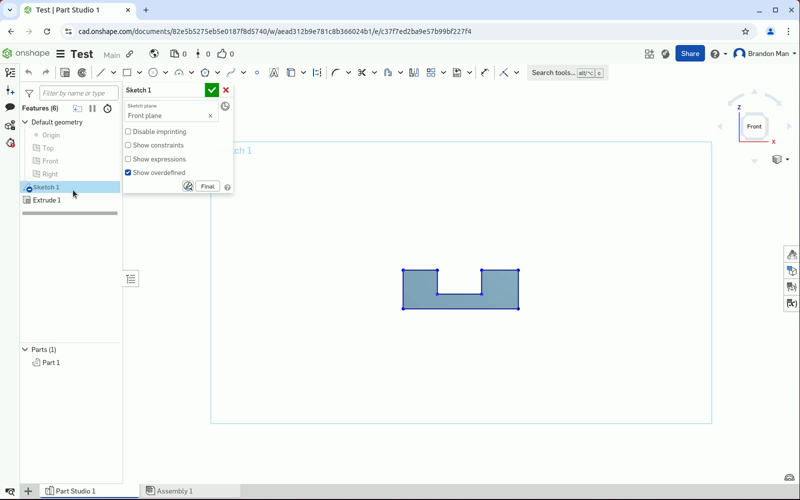
mouse_move(229, 92)
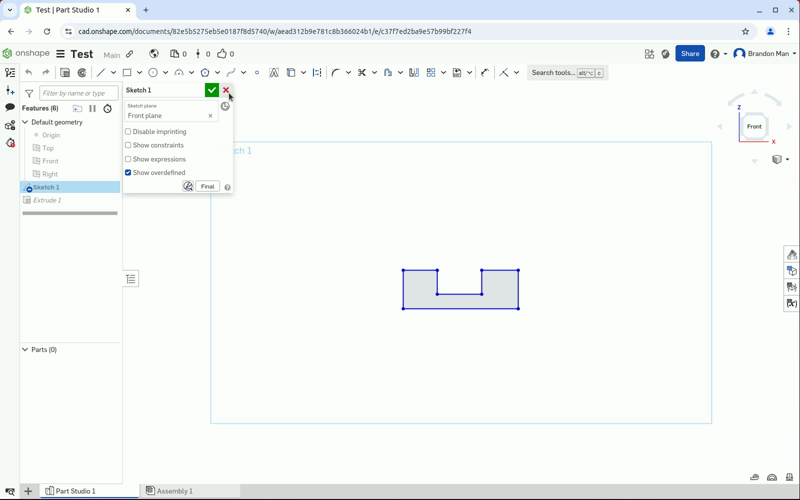
click(229, 92)
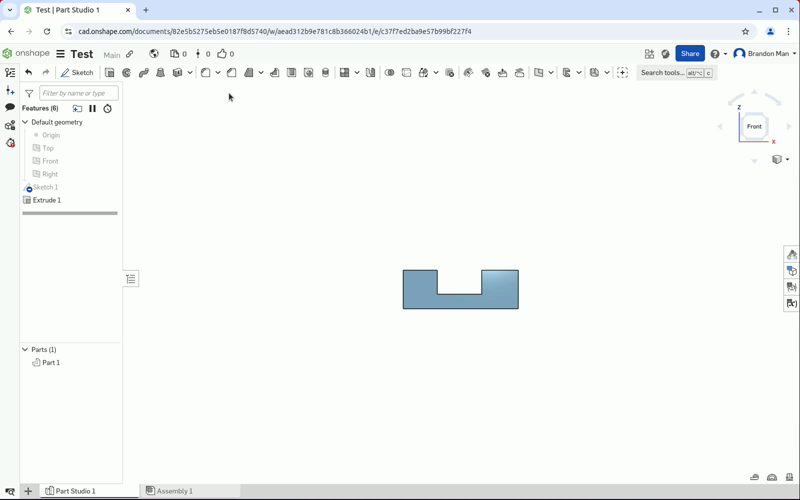
mouse_move(541, 75)
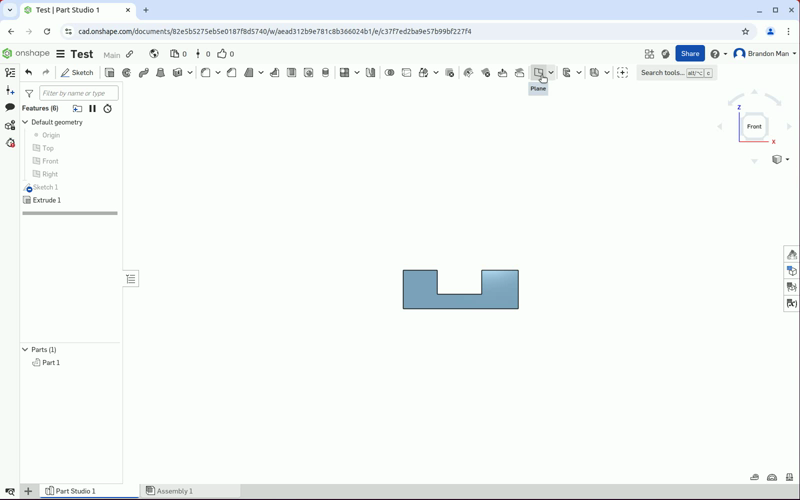
click(541, 75)
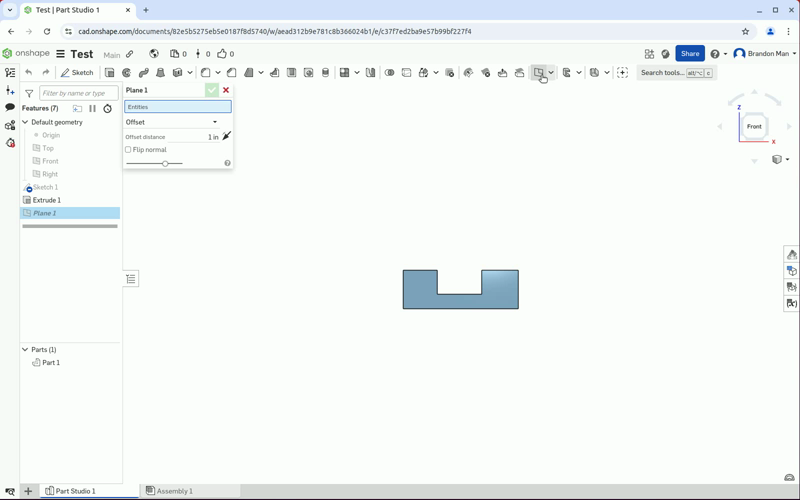
mouse_move(73, 163)
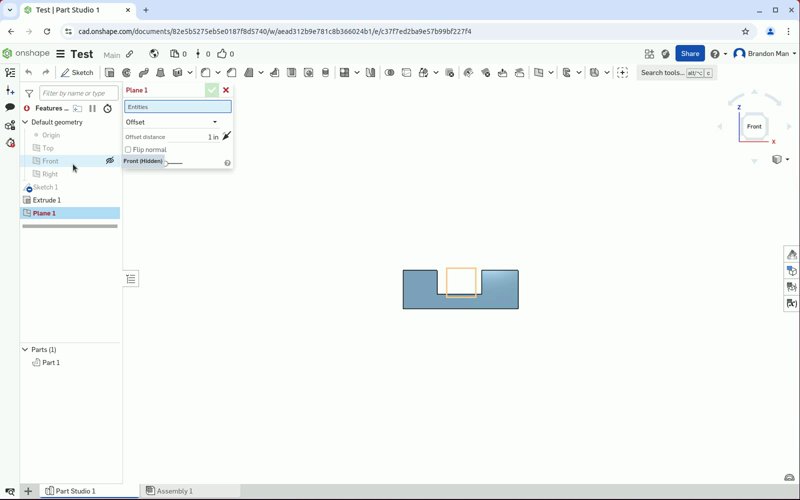
click(73, 163)
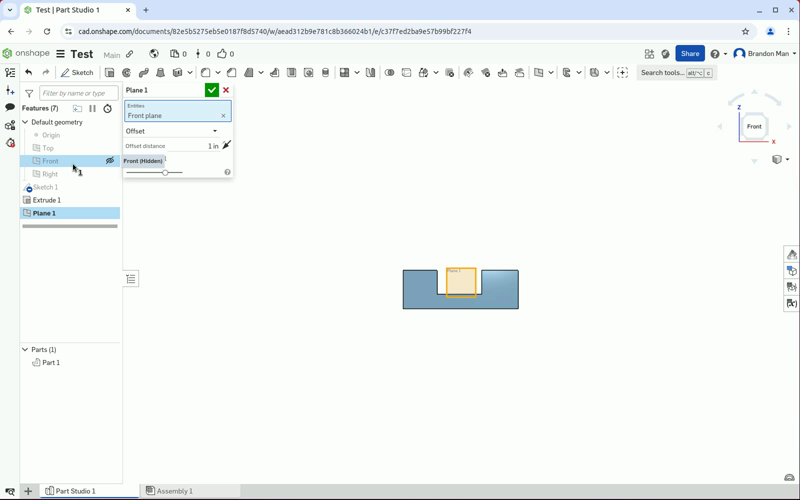
key(tab, 2)
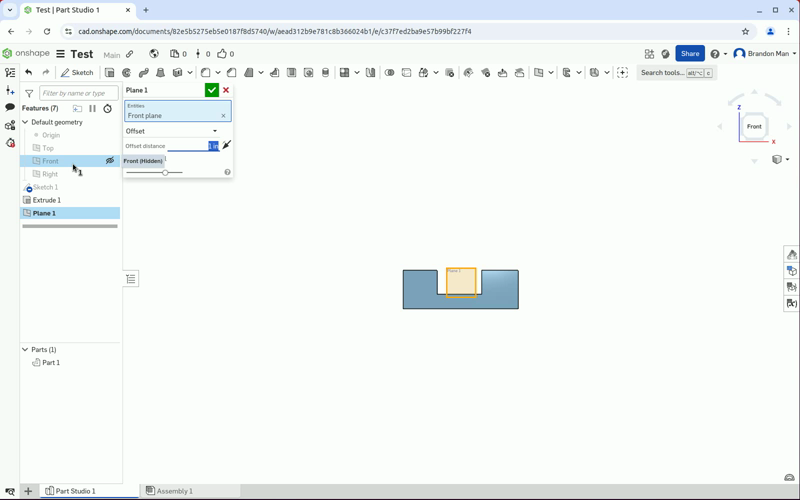
text(12.509)
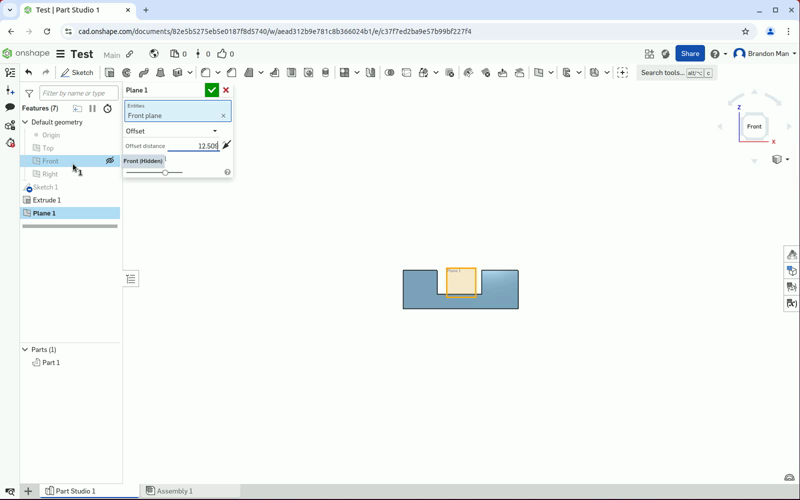
key(enter, 2)
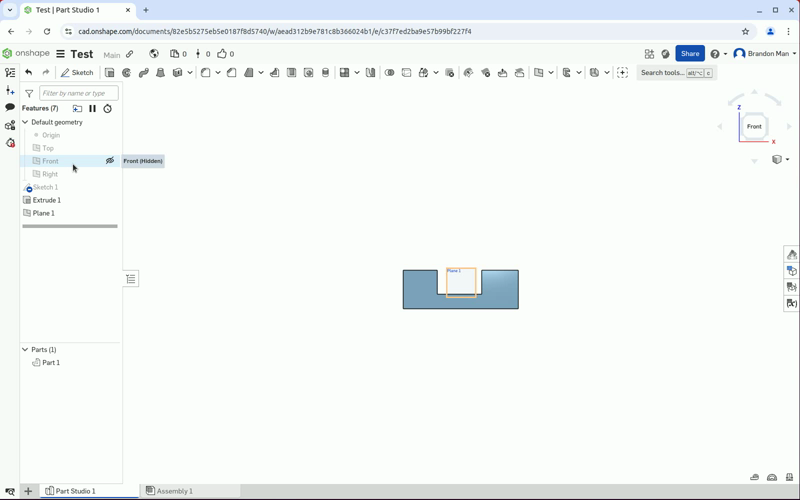
key(shift+s)
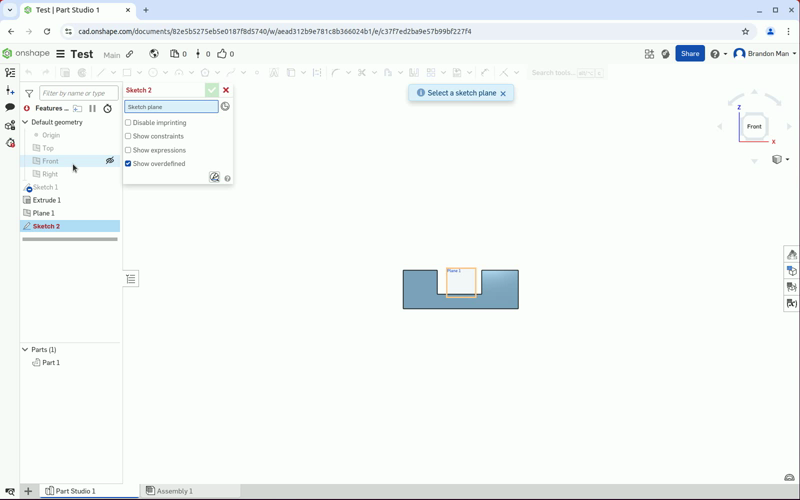
mouse_move(73, 215)
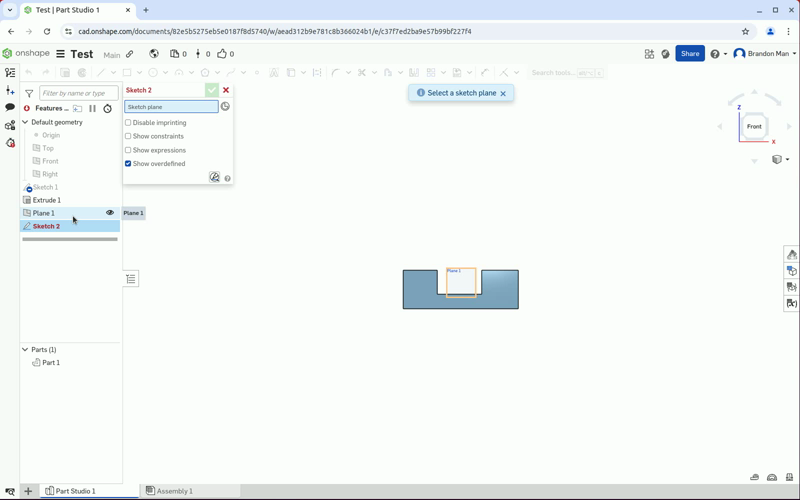
click(73, 215)
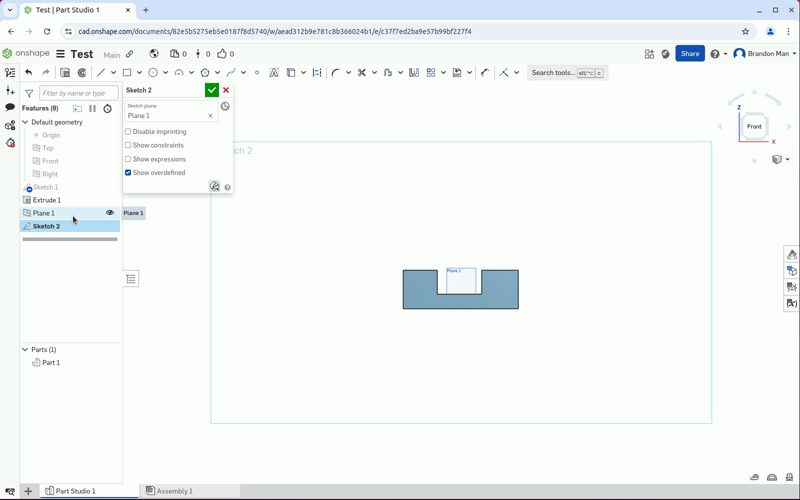
mouse_move(73, 352)
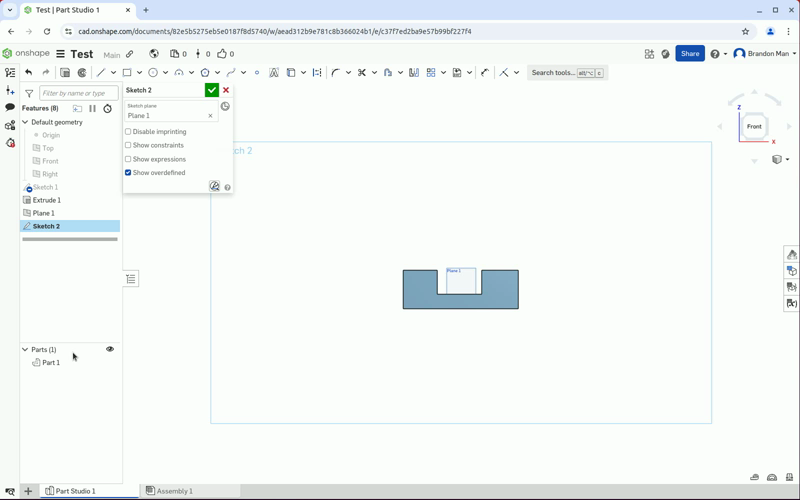
key(y)
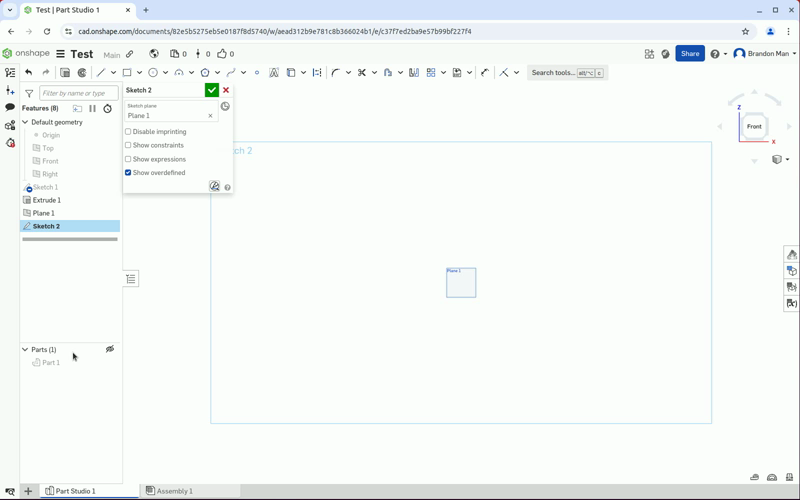
key(l)
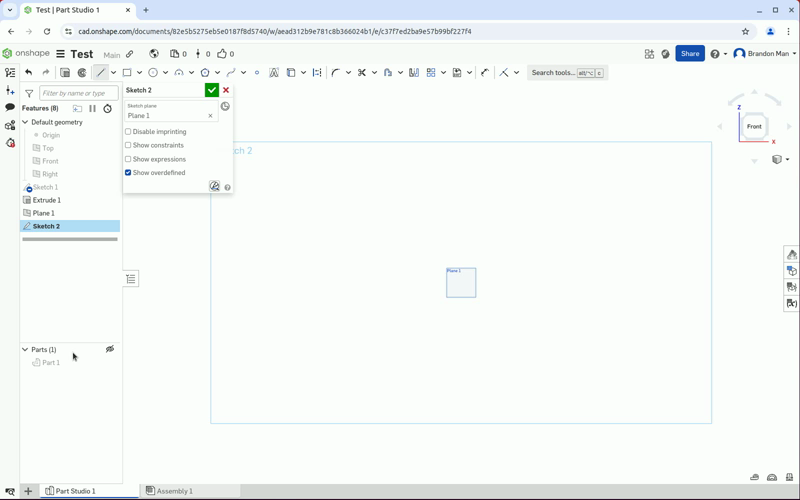
key_down(shift)
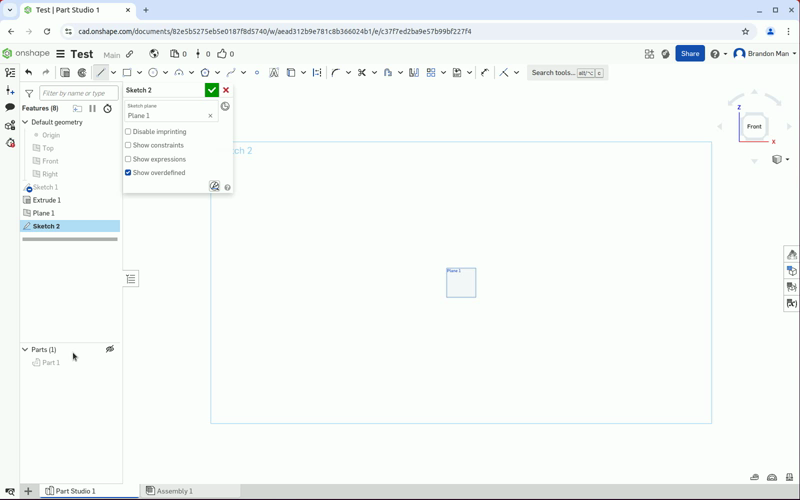
mouse_move(437, 341)
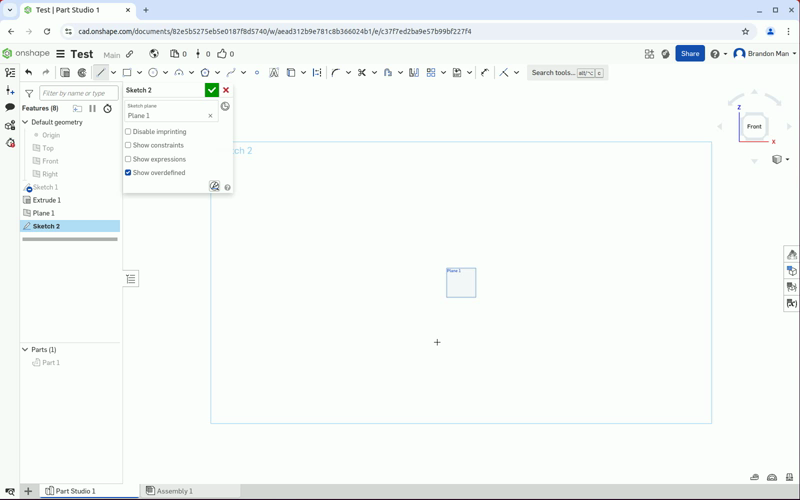
click(437, 341)
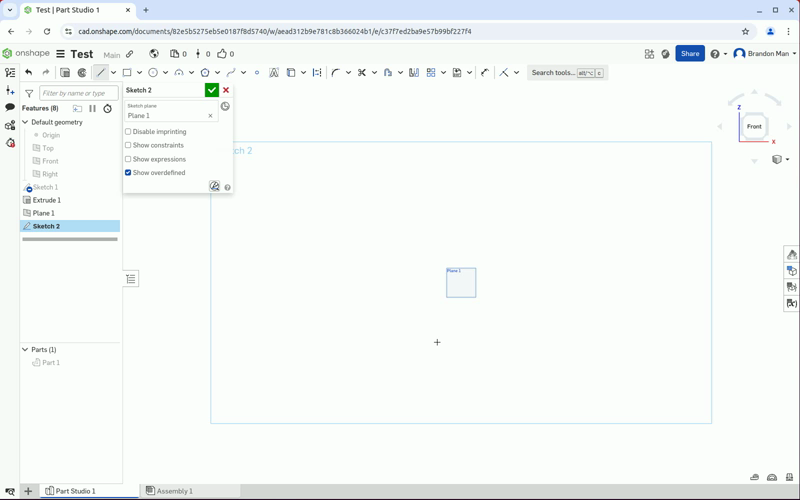
key_up(shift)
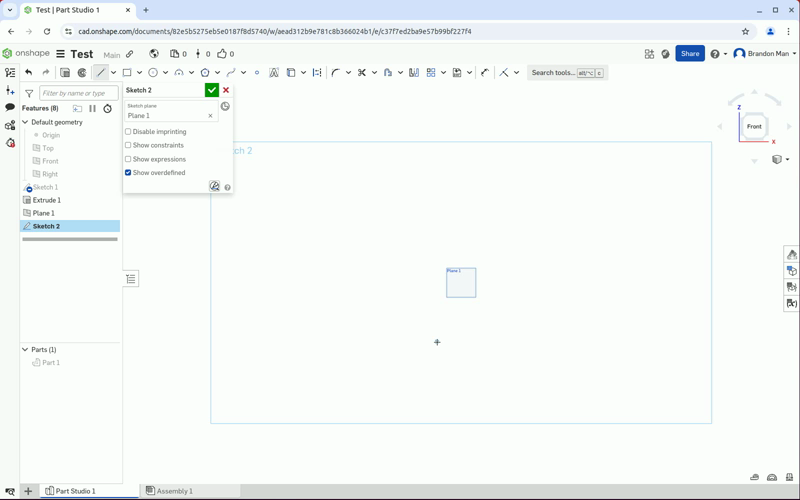
key_down(shift)
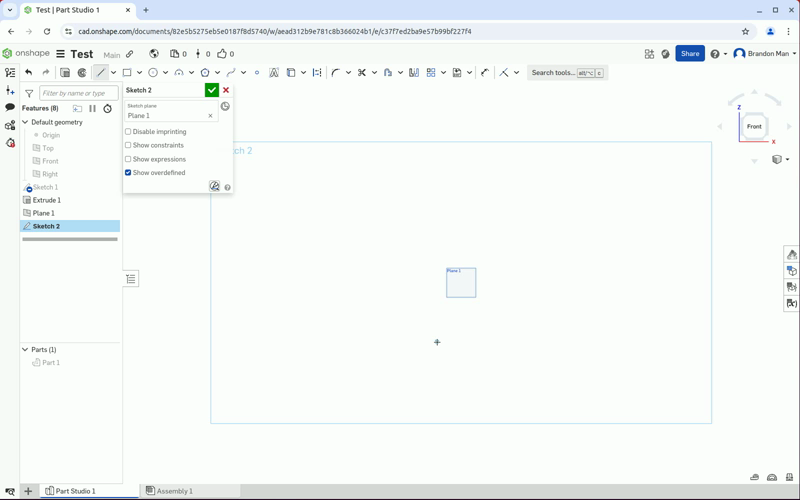
mouse_move(467, 341)
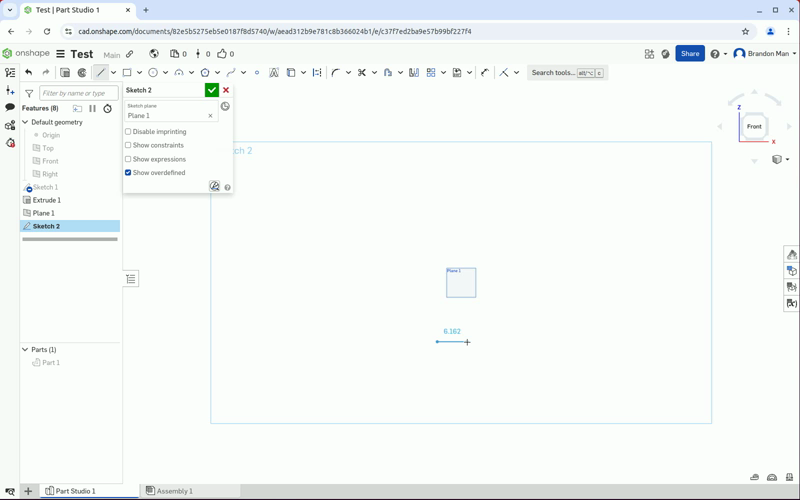
mouse_move(481, 341)
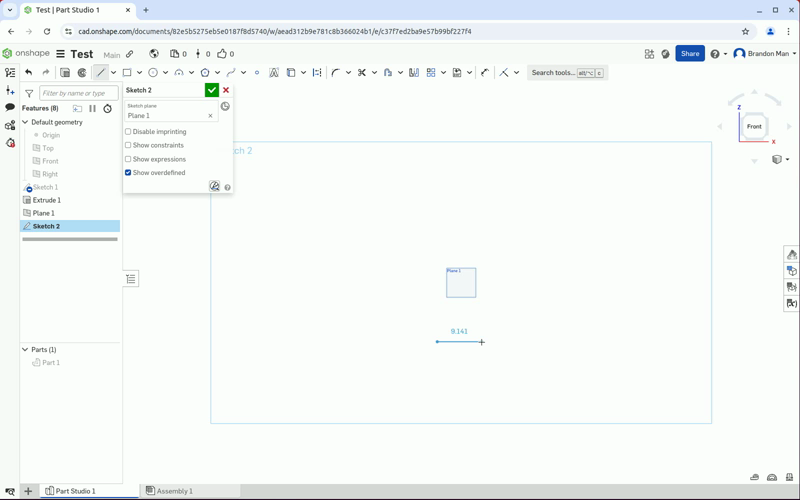
click(481, 341)
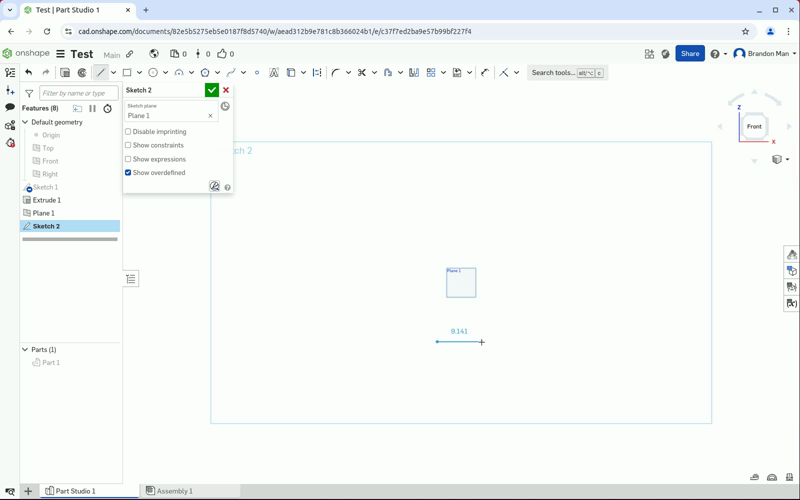
key_up(shift)
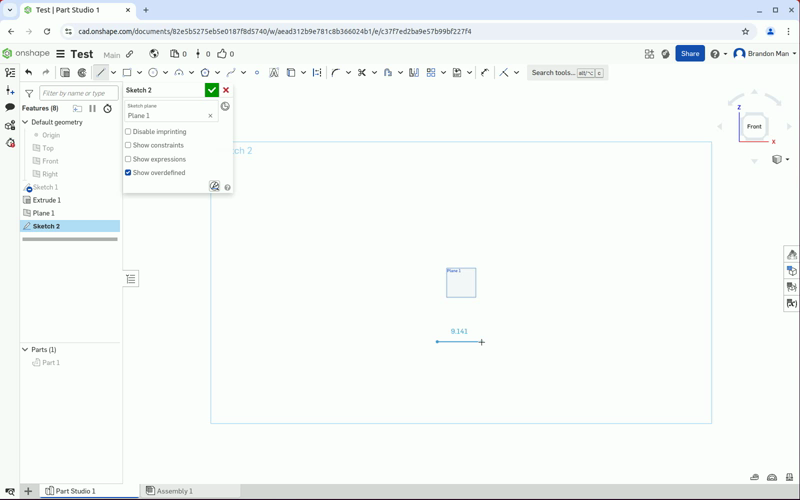
key_down(shift)
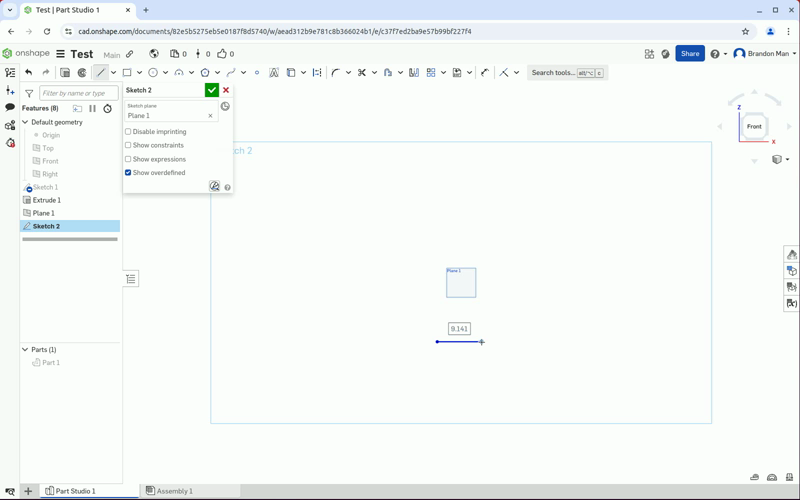
mouse_move(511, 341)
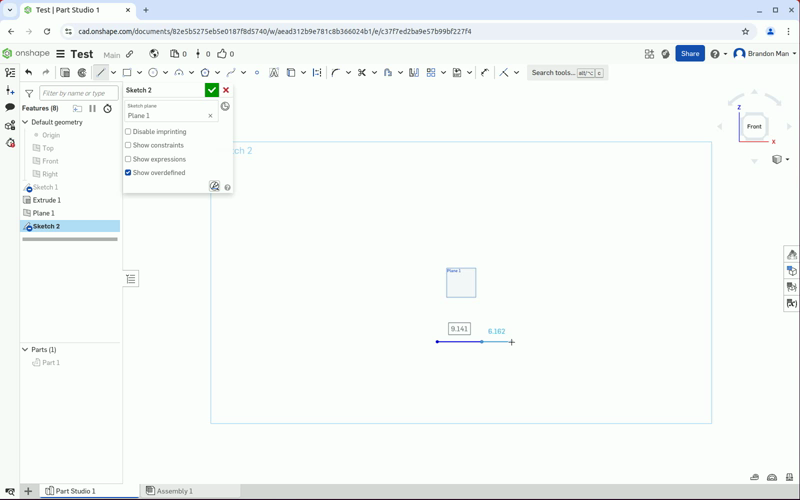
mouse_move(481, 308)
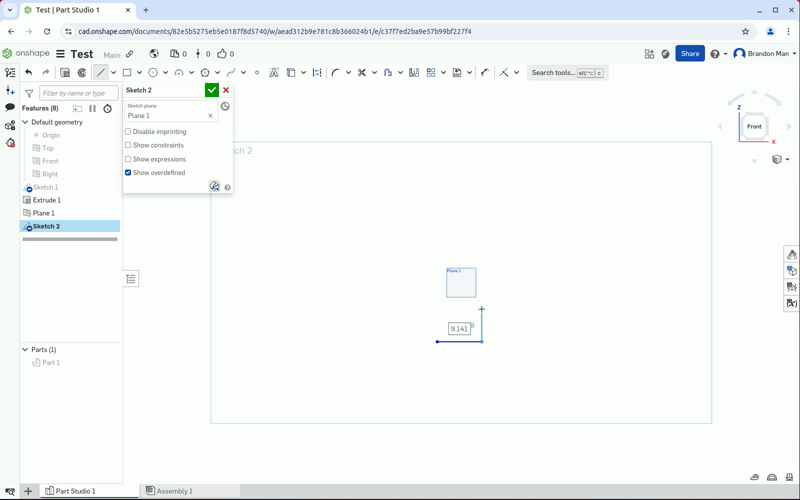
click(481, 308)
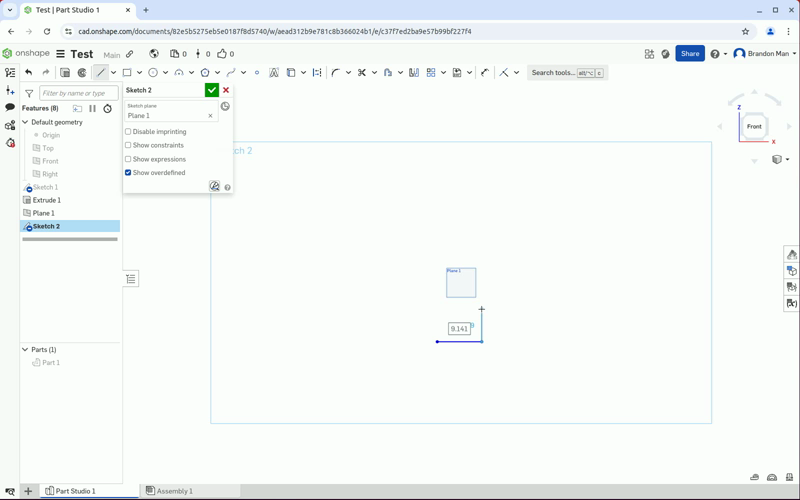
key_up(shift)
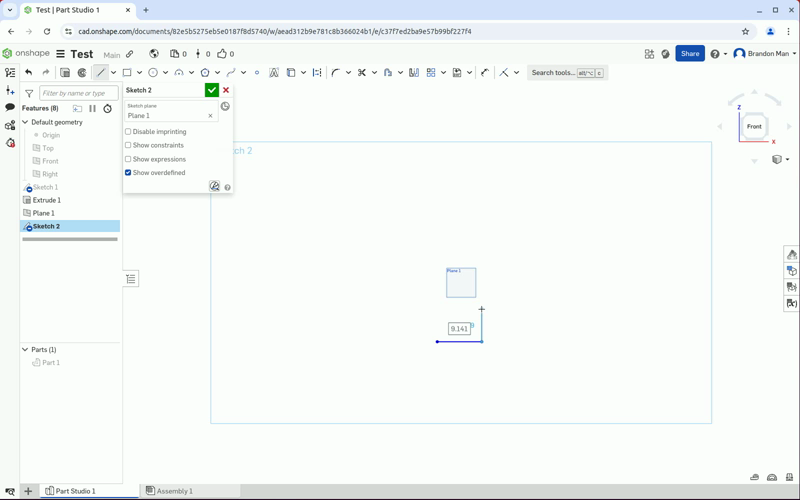
key_down(shift)
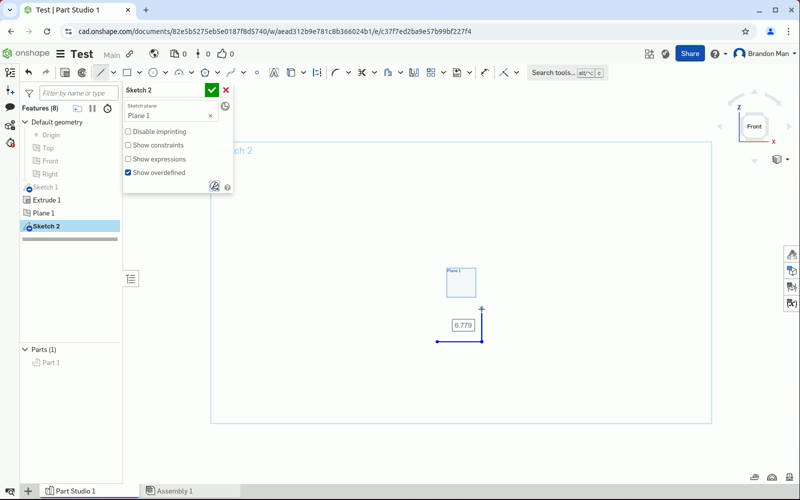
mouse_move(511, 308)
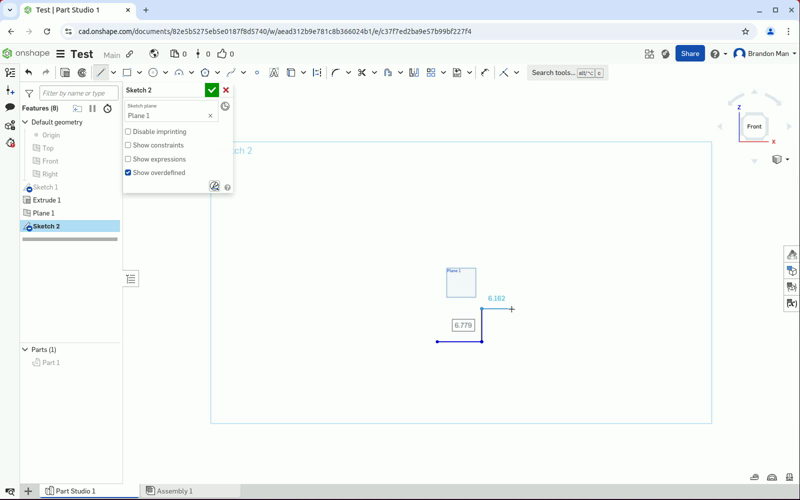
mouse_move(437, 308)
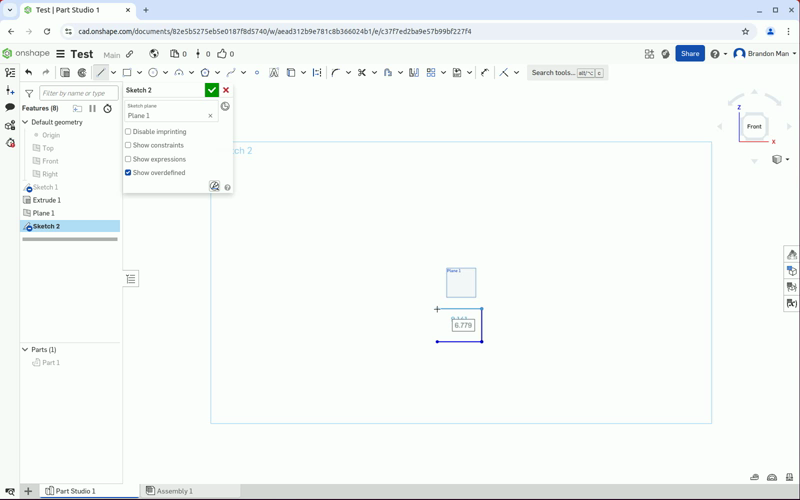
click(437, 308)
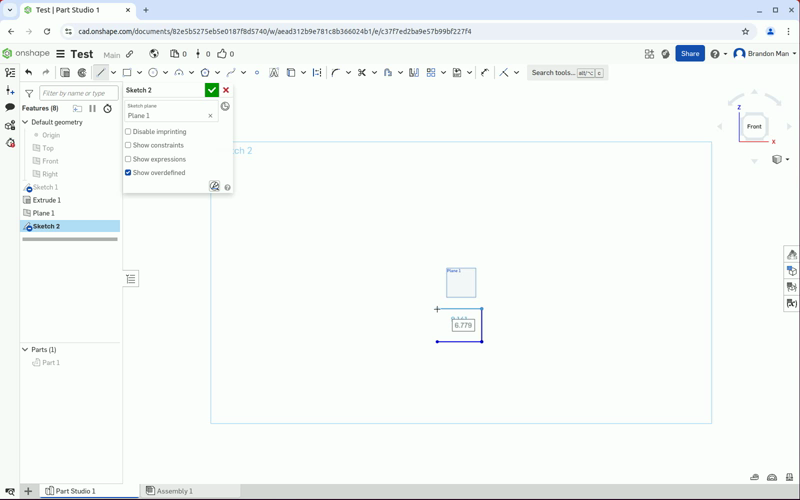
key_up(shift)
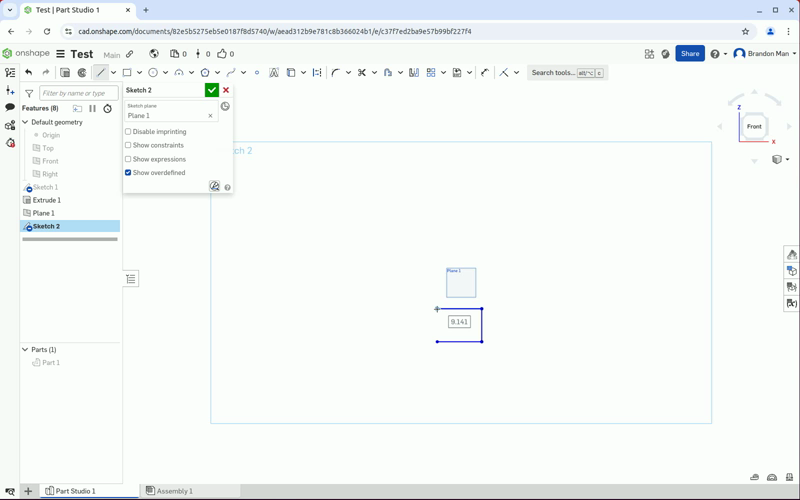
mouse_move(467, 308)
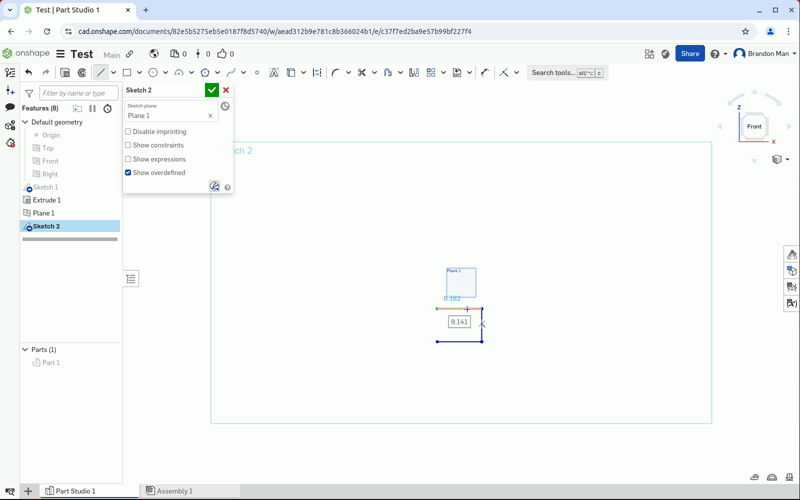
key_down(shift)
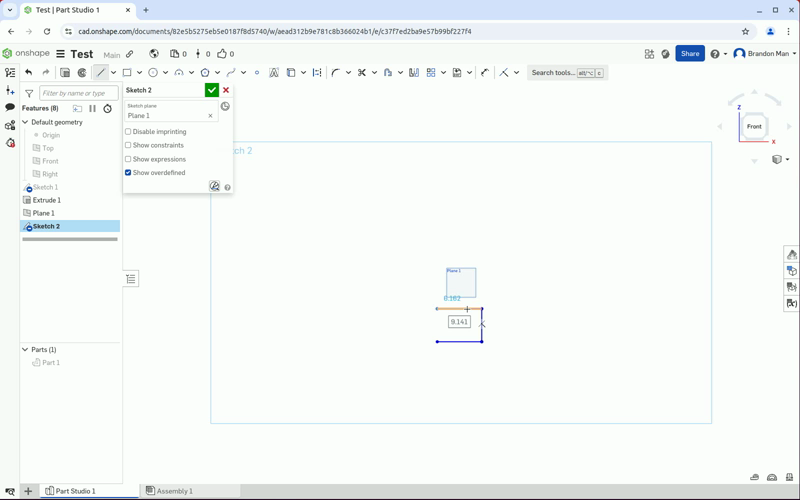
mouse_move(437, 341)
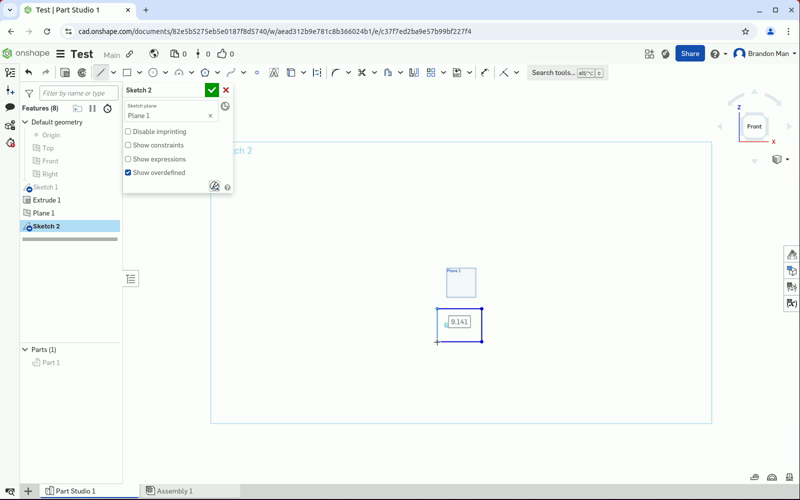
key_up(shift)
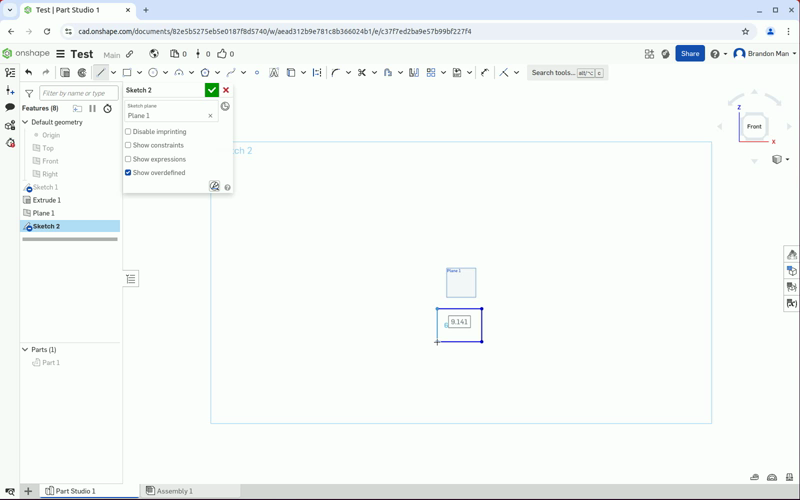
click(437, 341)
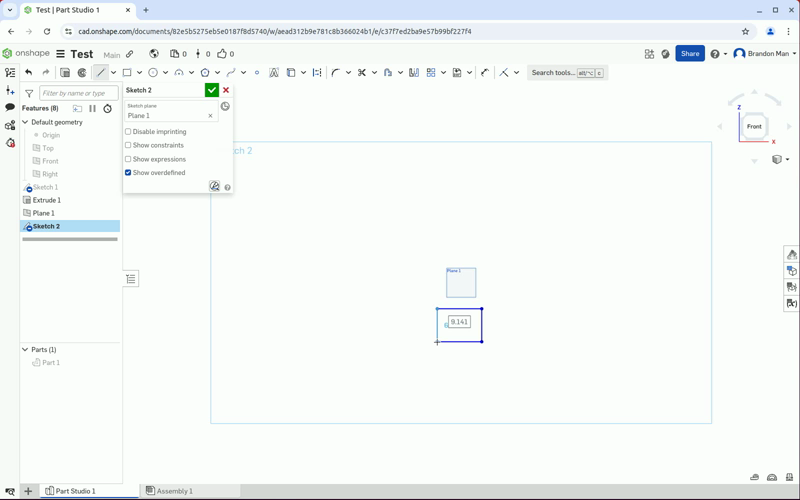
key(esc)
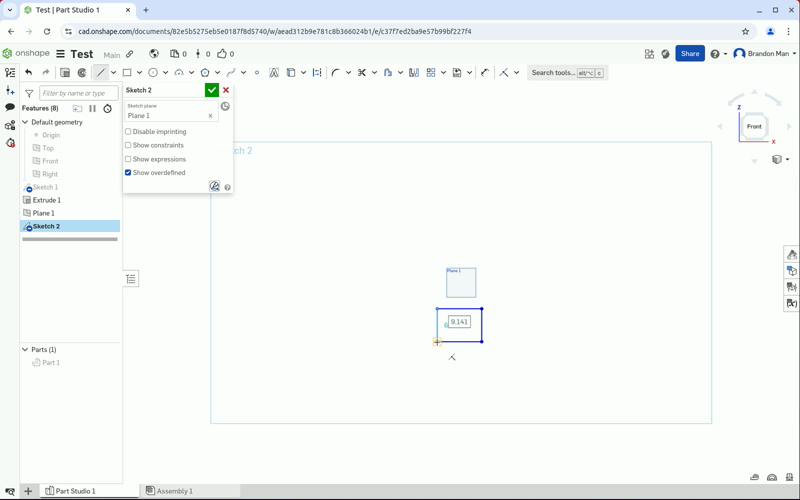
mouse_move(467, 321)
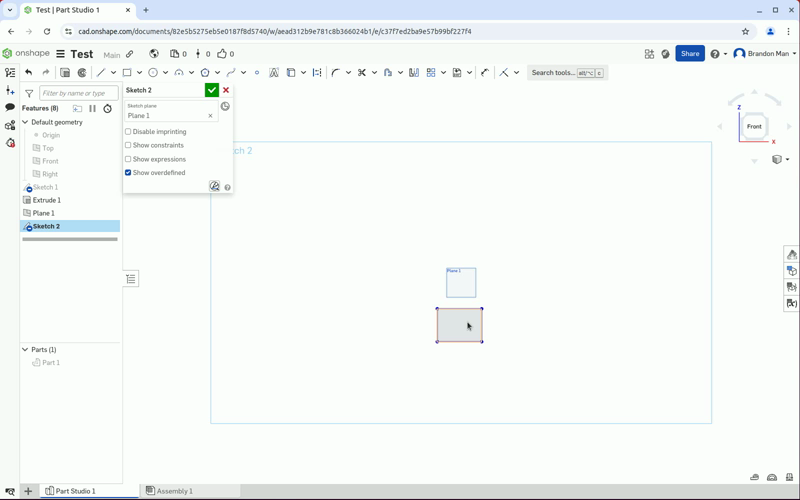
scroll(6)
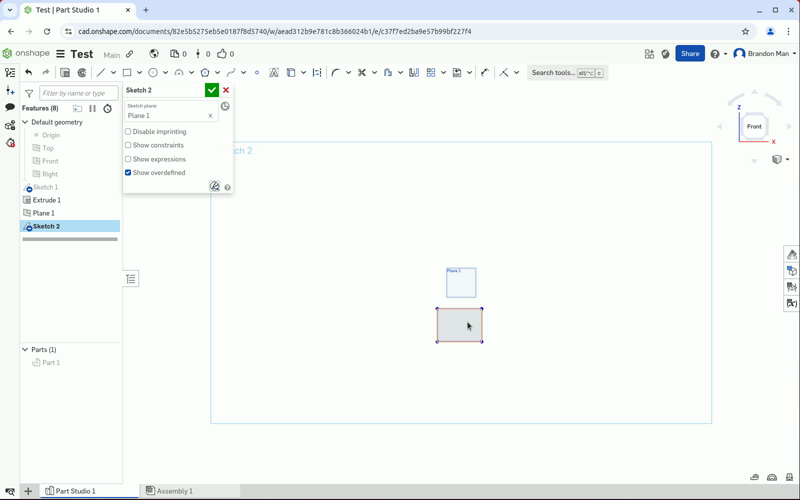
scroll(6)
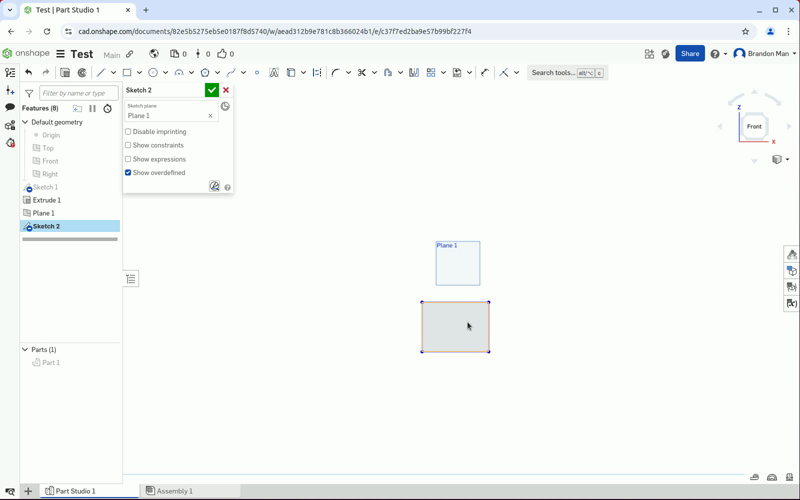
scroll(6)
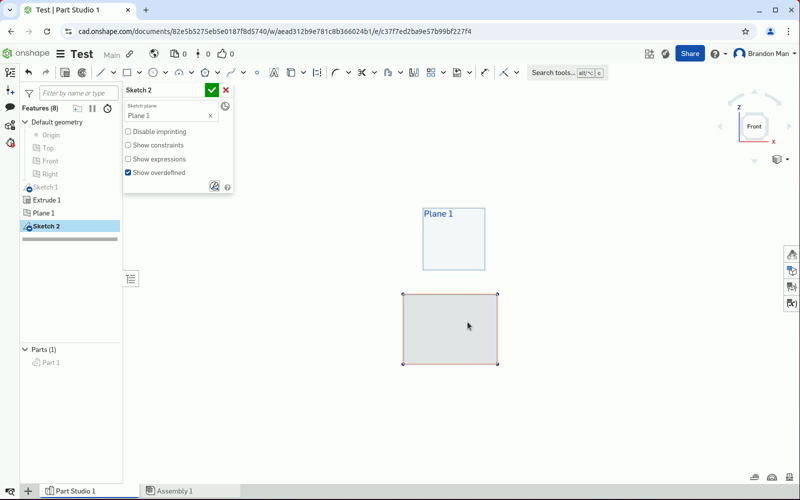
scroll(6)
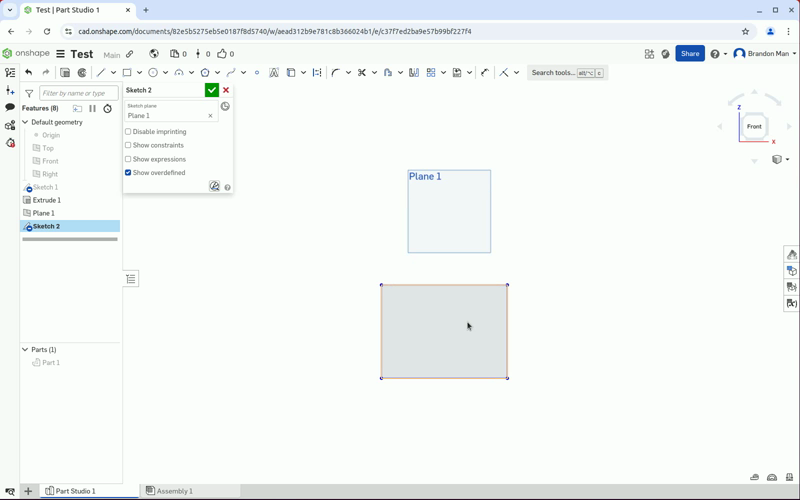
scroll(6)
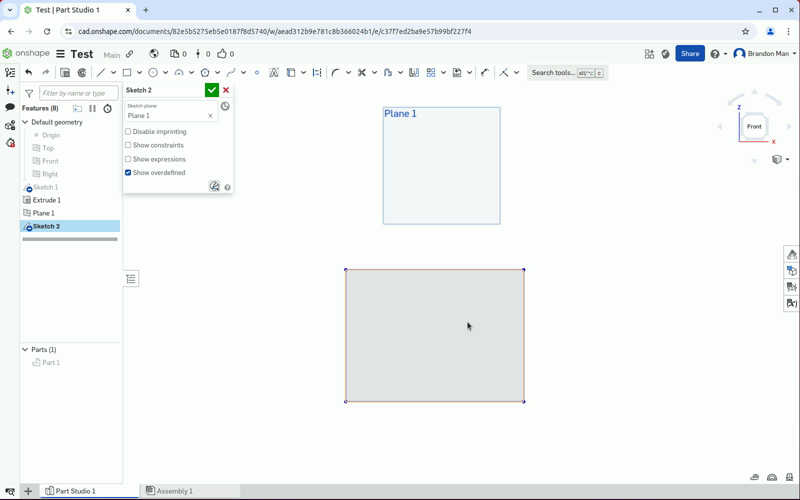
scroll(6)
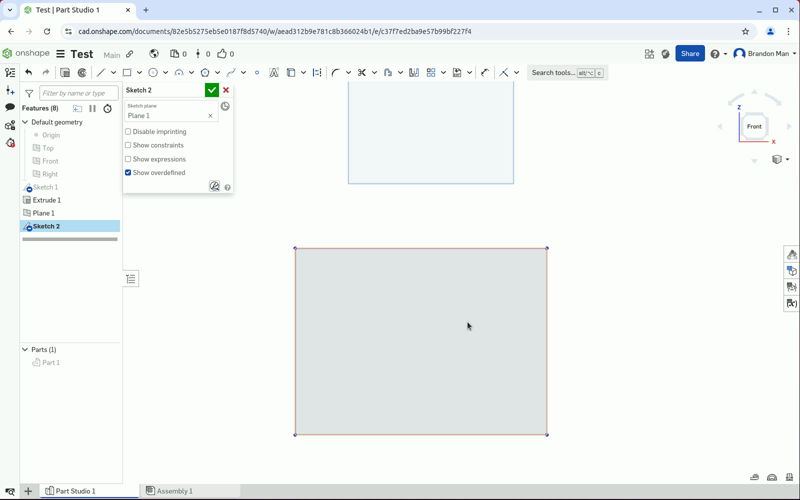
scroll(6)
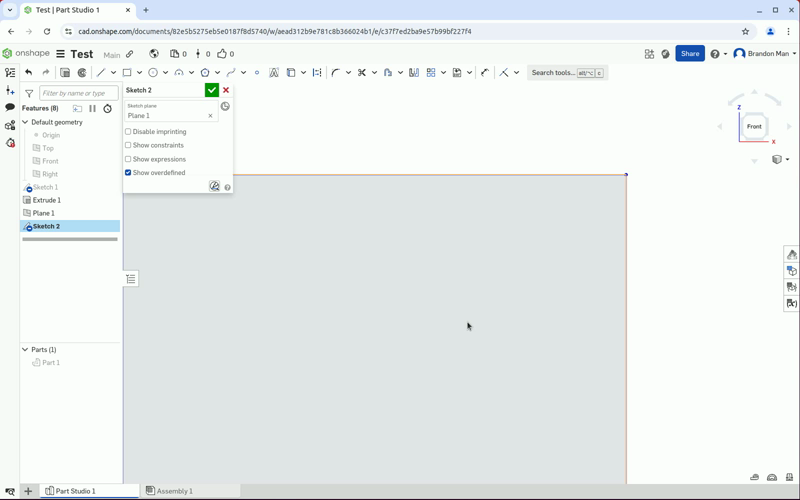
click(467, 321)
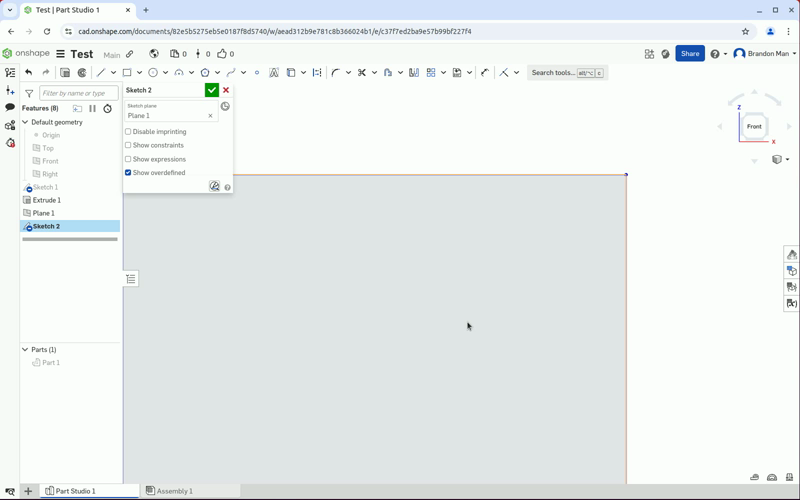
scroll(-6)
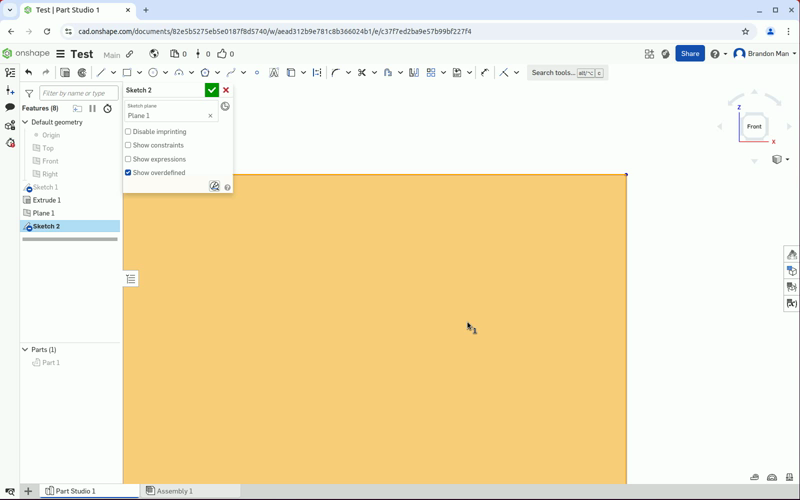
scroll(-6)
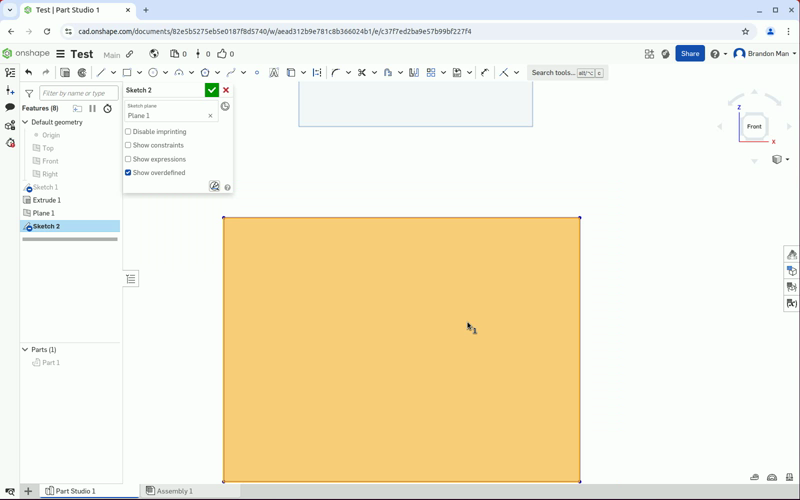
scroll(-6)
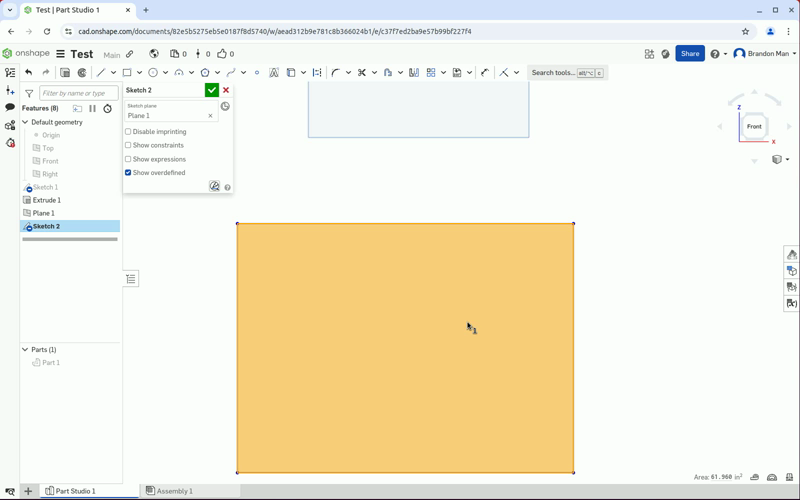
scroll(-6)
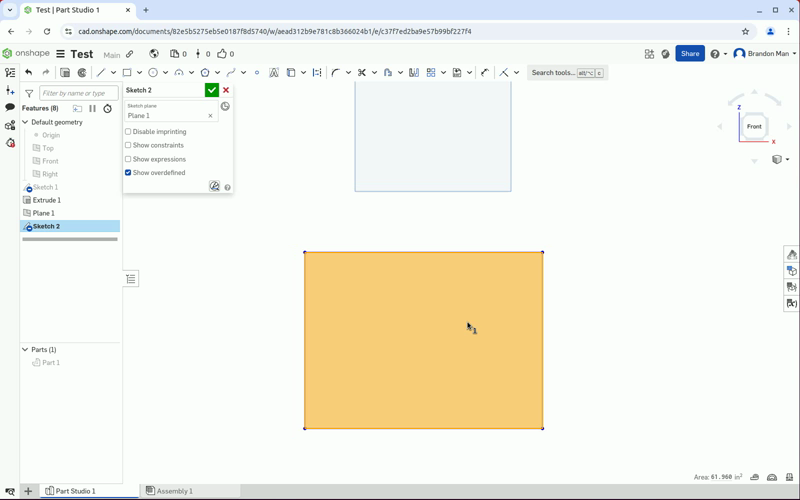
scroll(-6)
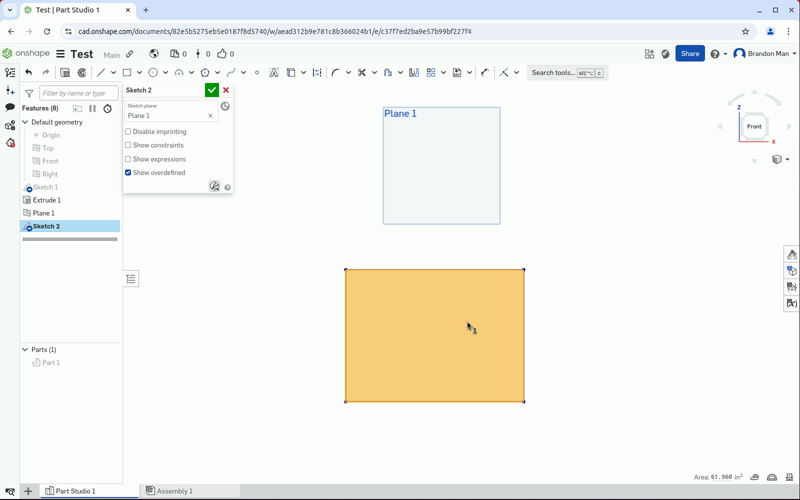
scroll(-6)
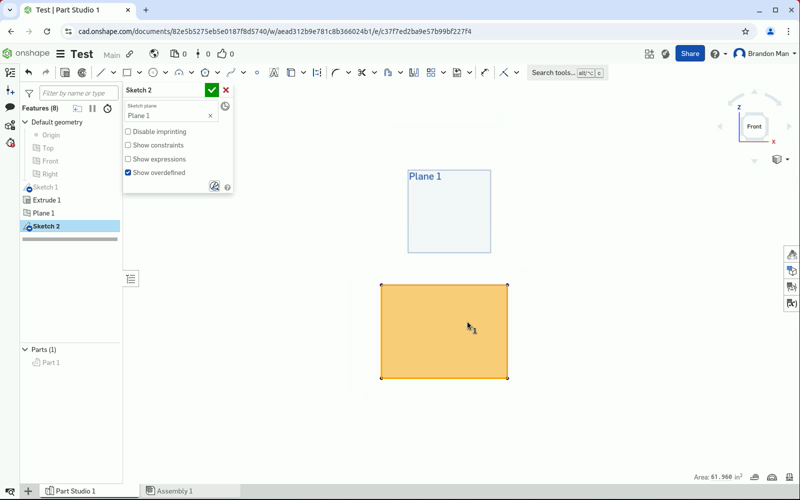
scroll(-6)
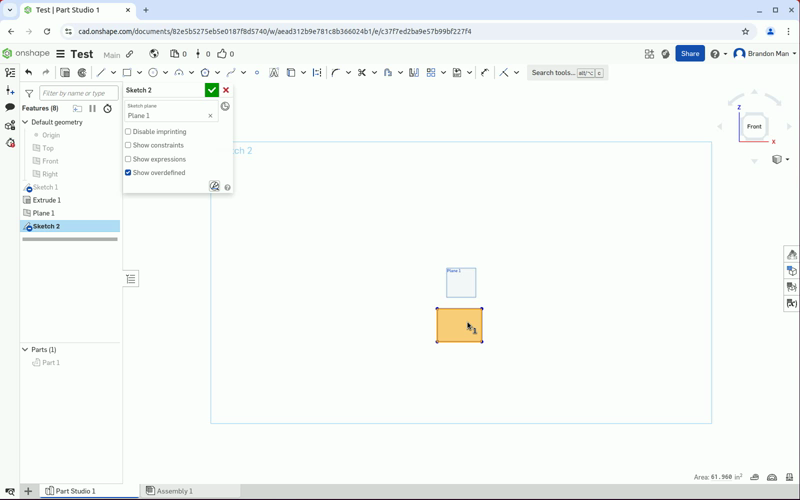
mouse_move(73, 352)
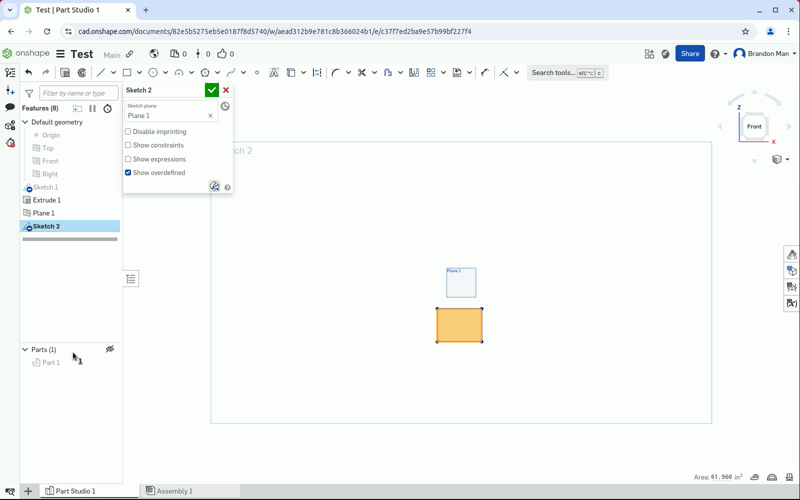
key(shift+y)
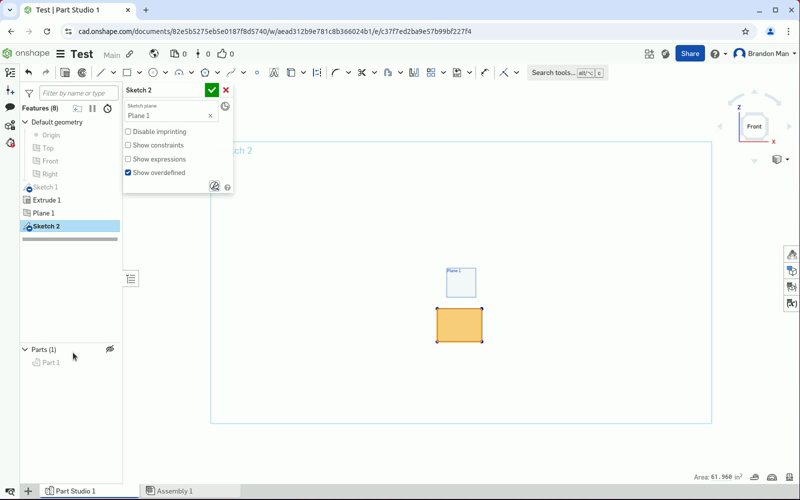
key(shift+e)
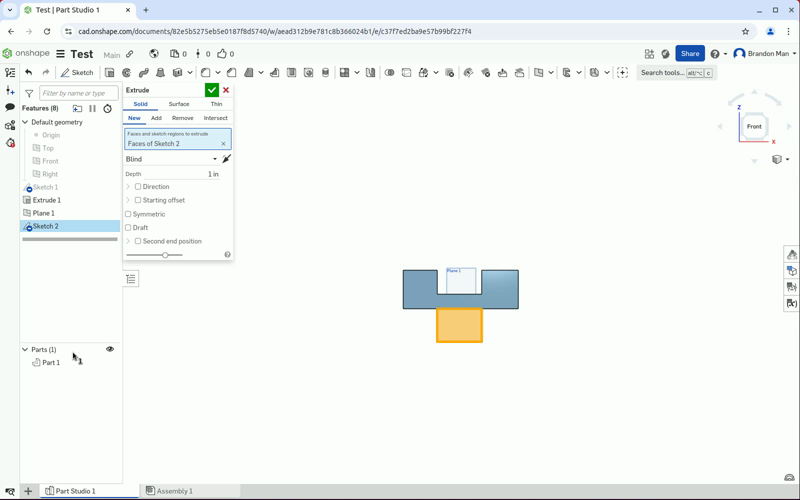
mouse_move(143, 106)
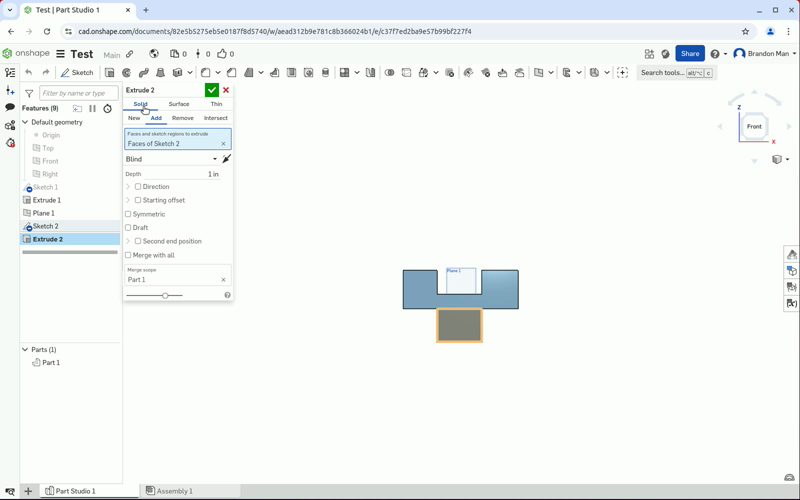
click(143, 106)
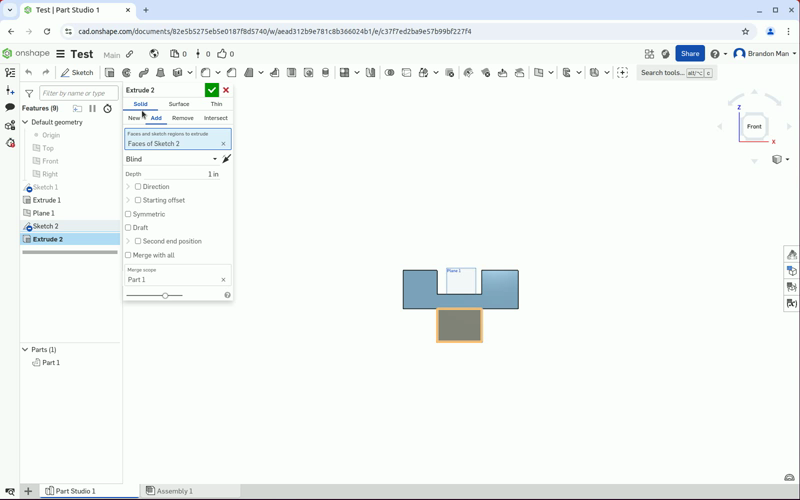
mouse_move(137, 120)
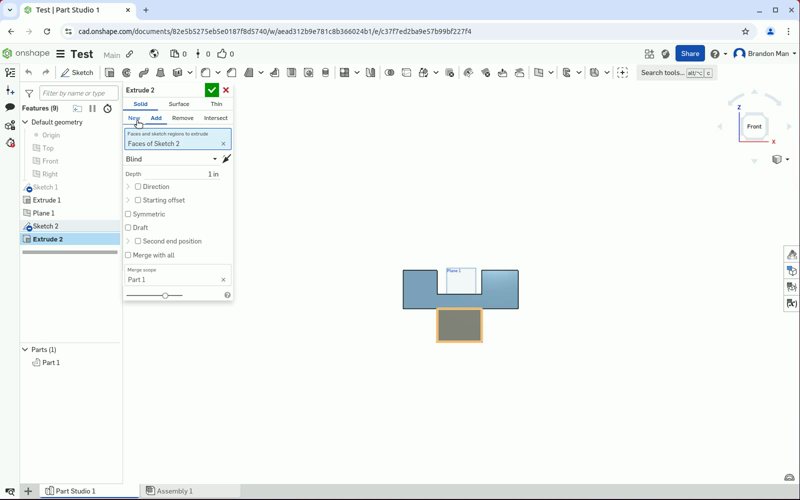
click(137, 120)
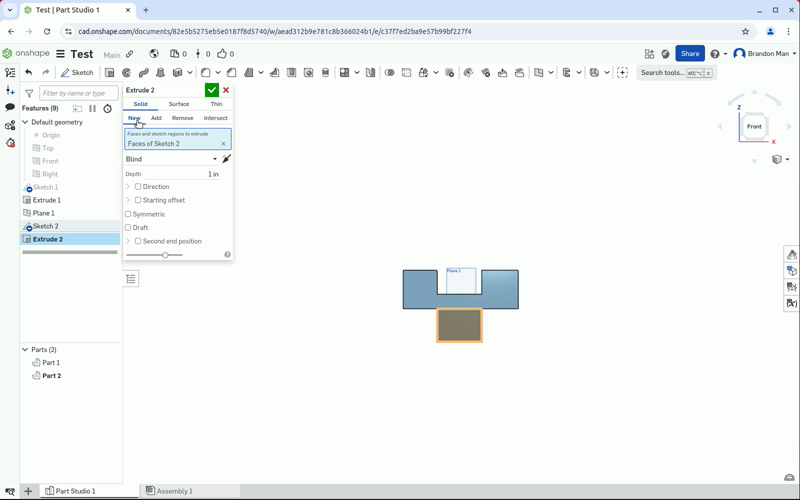
key(tab, 4)
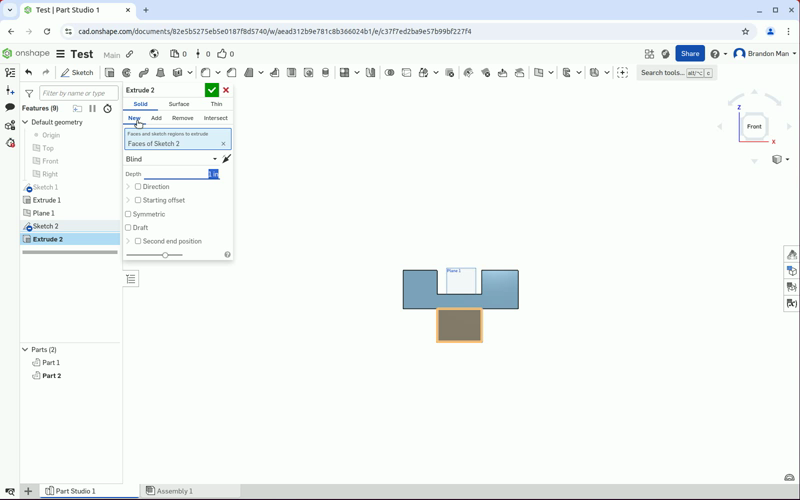
text(6.258)
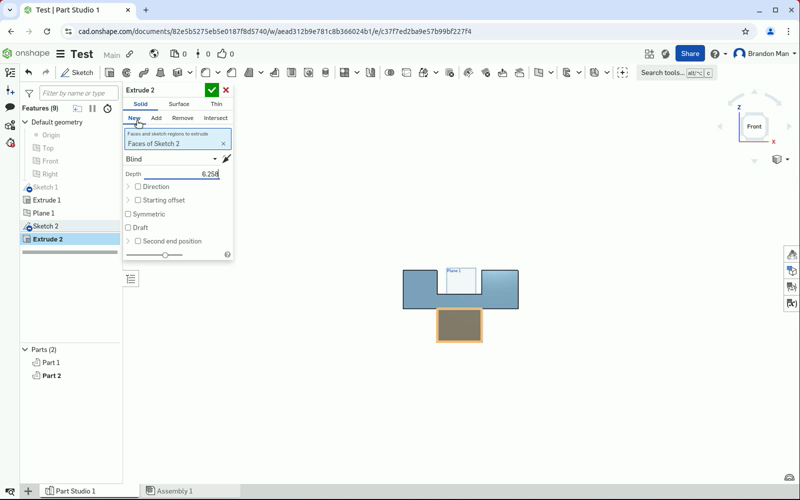
key(enter)
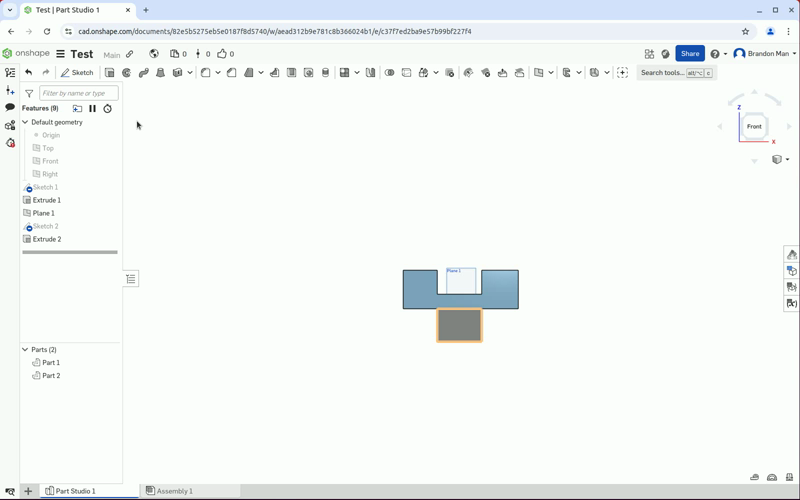
key(shift+h)
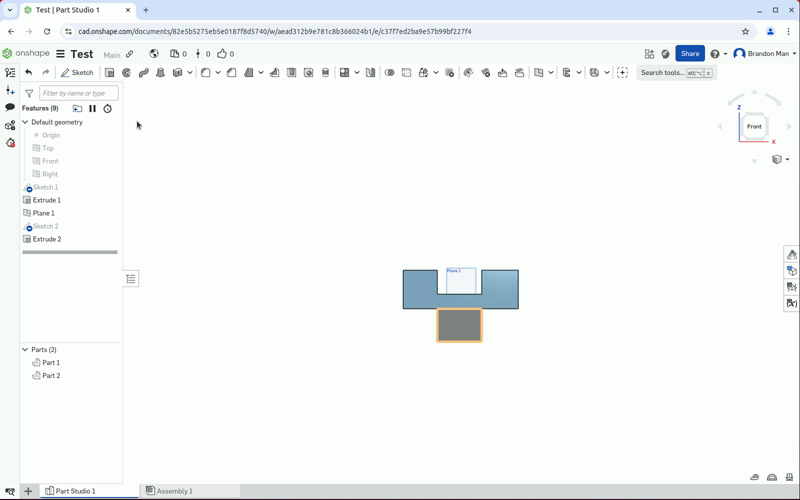
key(shift+h)
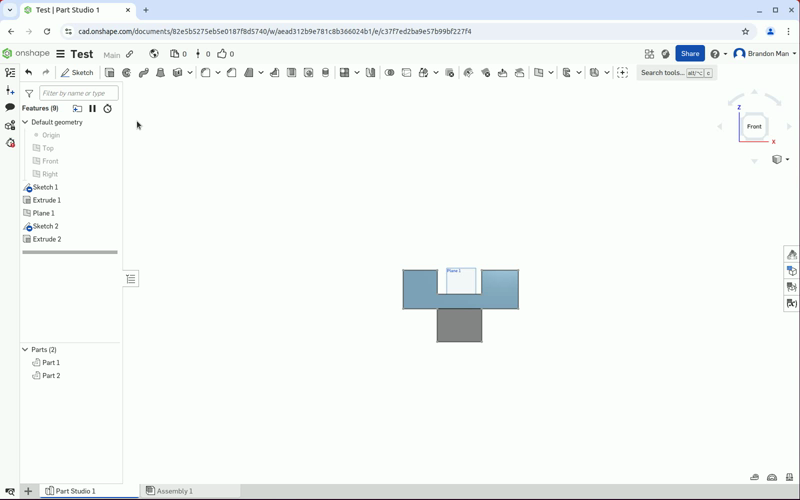
key(shift+7)
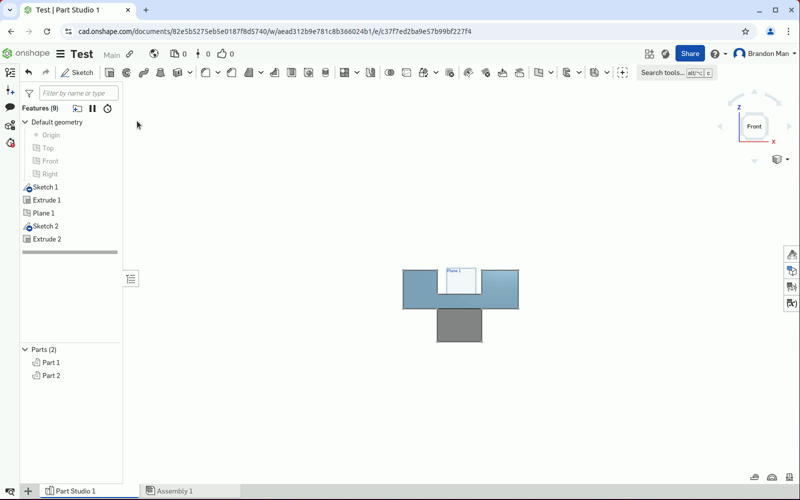
key(left, 2)
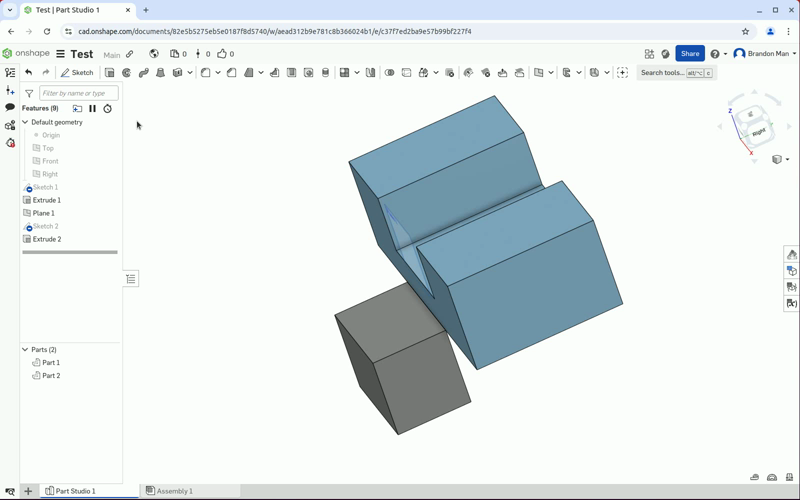
key(down, 2)
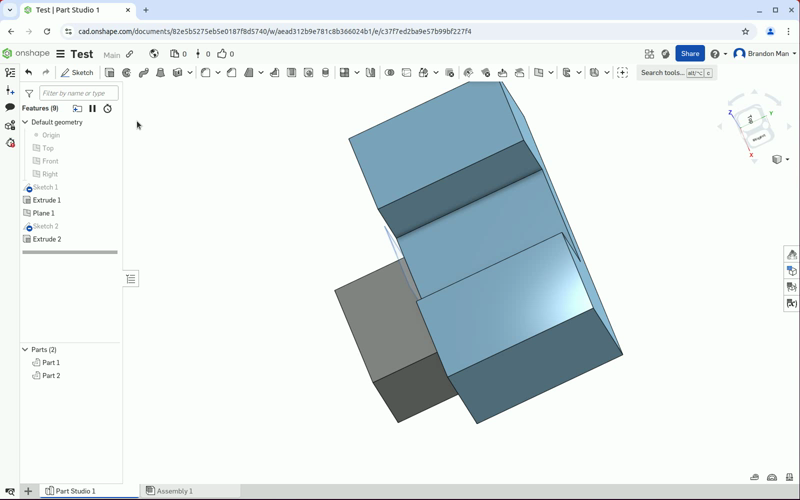
key(up, 2)
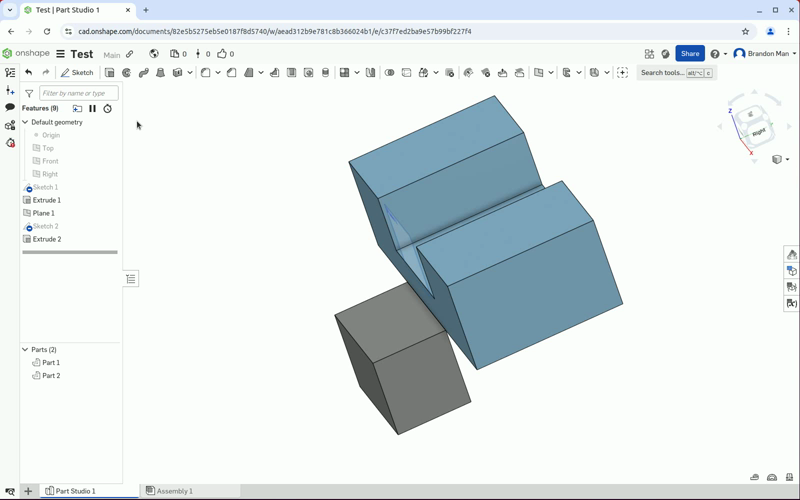
key(right, 2)
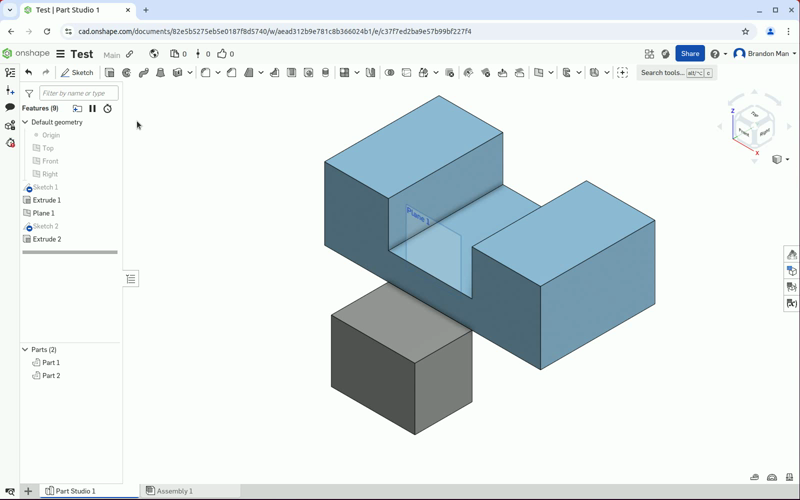
mouse_move(73, 189)
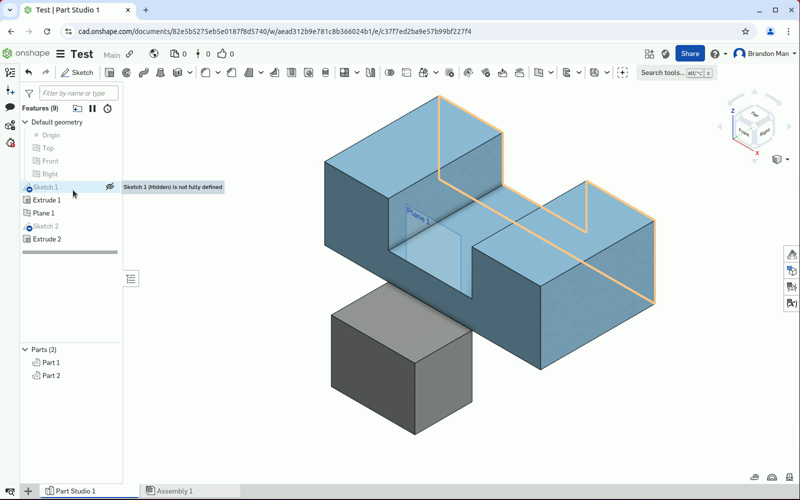
click(73, 189)